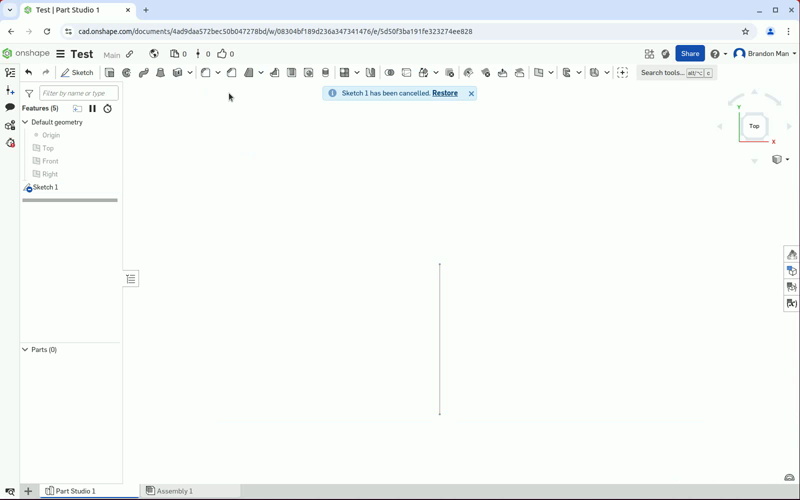
key(shift+h)
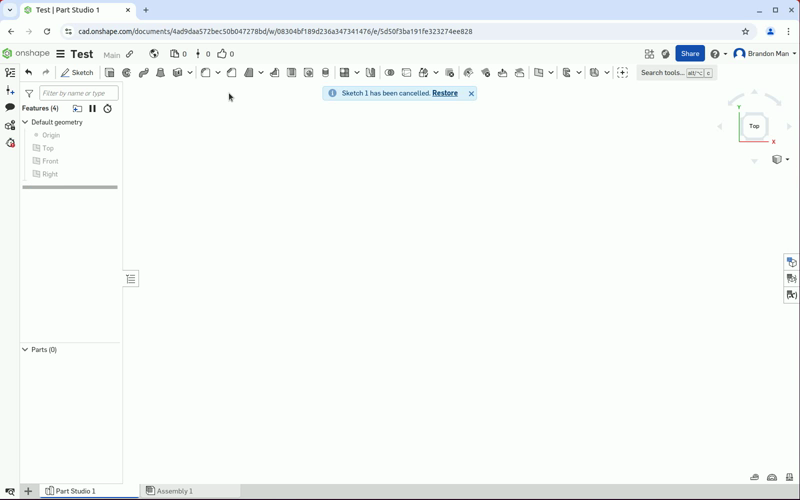
mouse_move(73, 352)
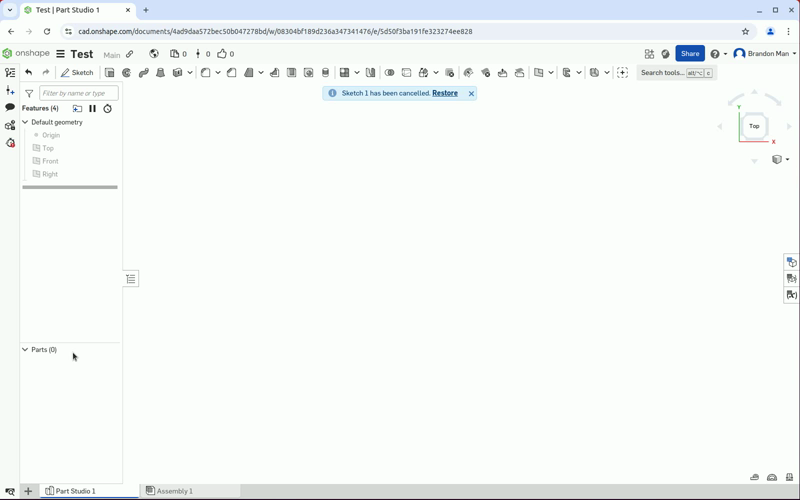
key(y)
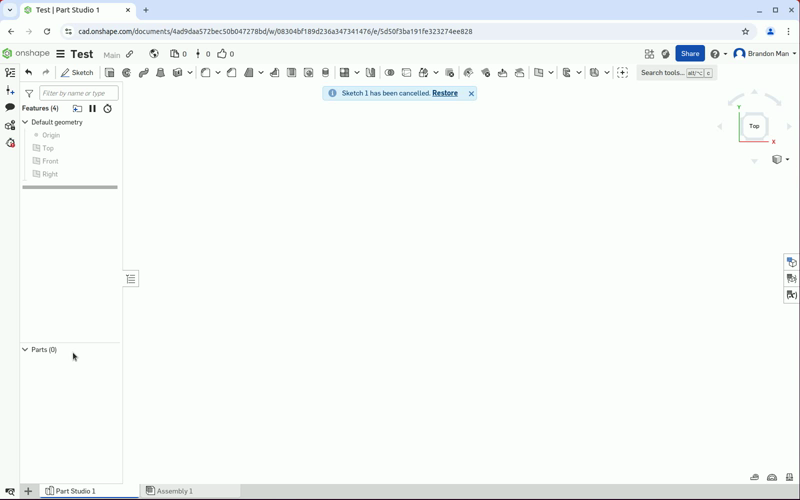
key(shift+p)
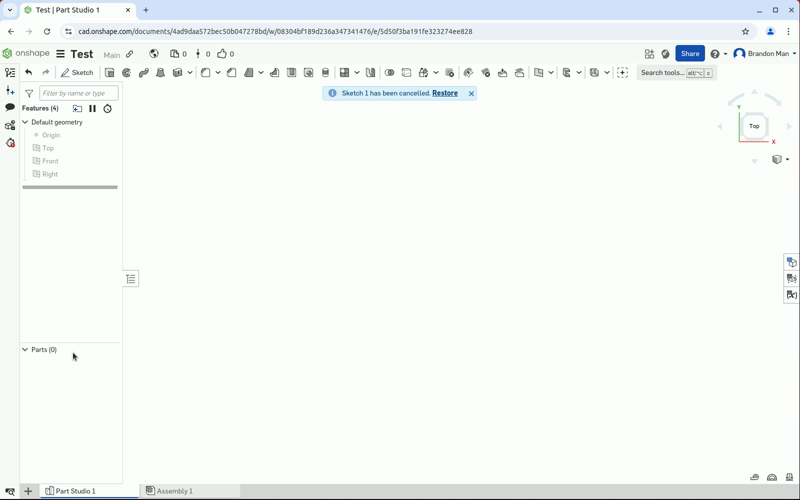
key(space)
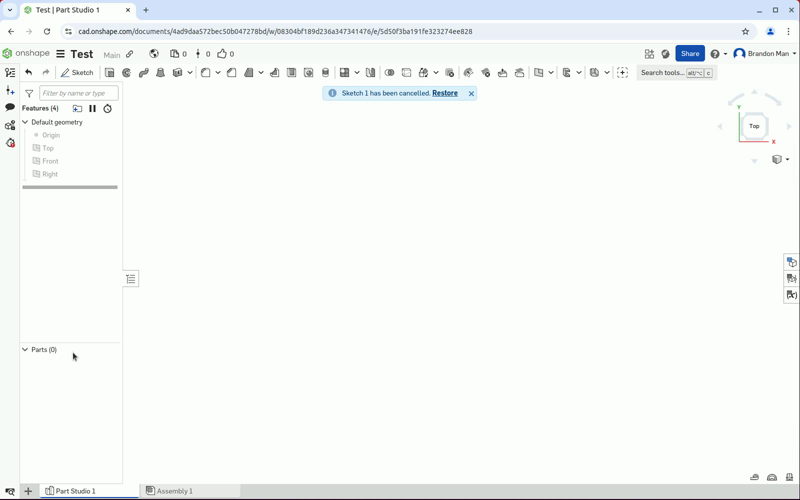
key_down(shift)
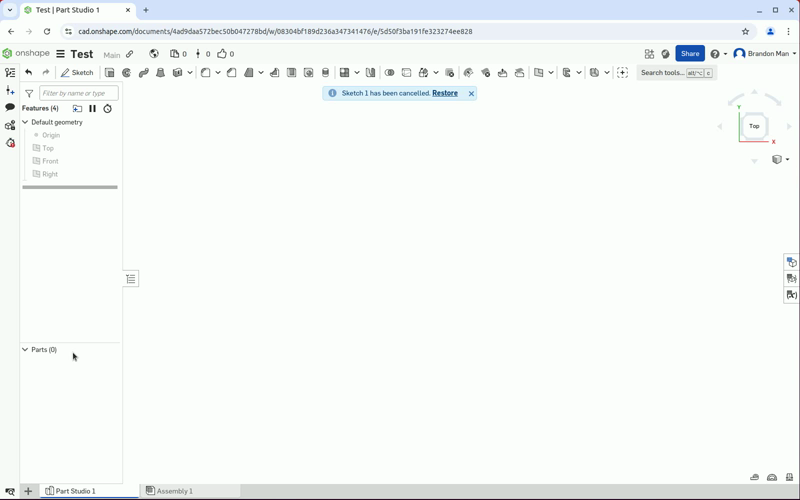
key(up)
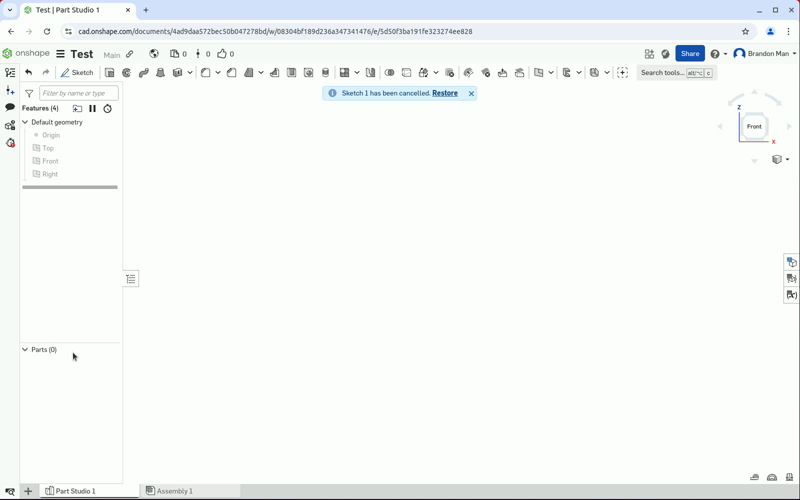
key_up(shift)
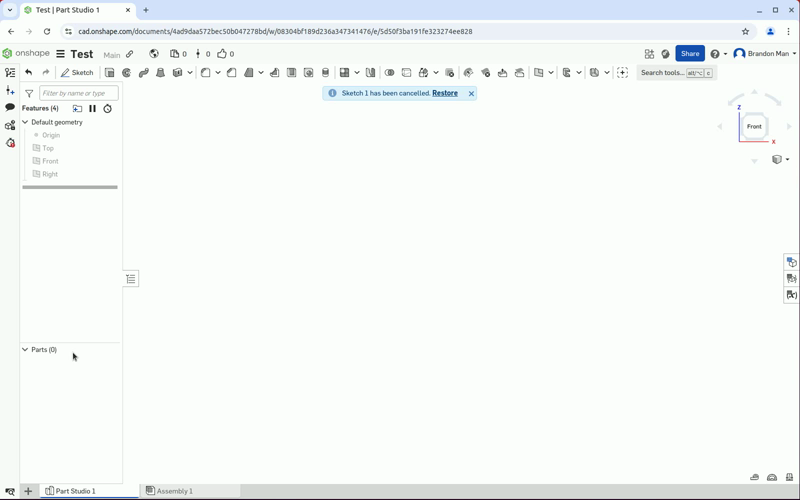
mouse_move(73, 352)
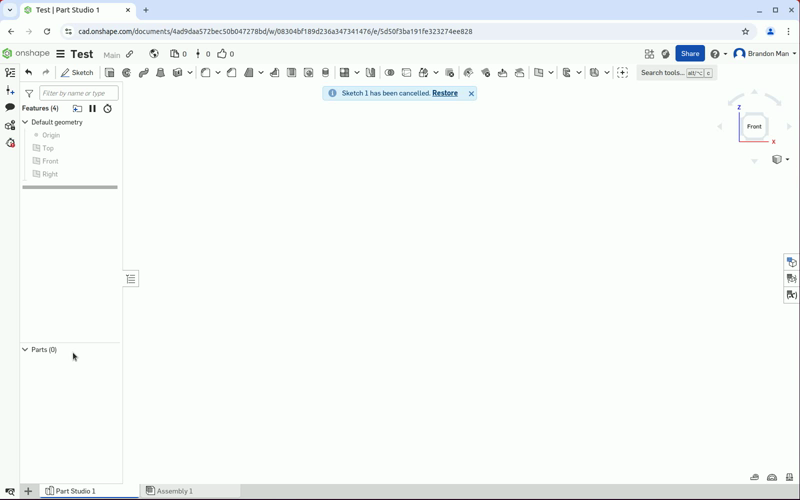
key(shift+y)
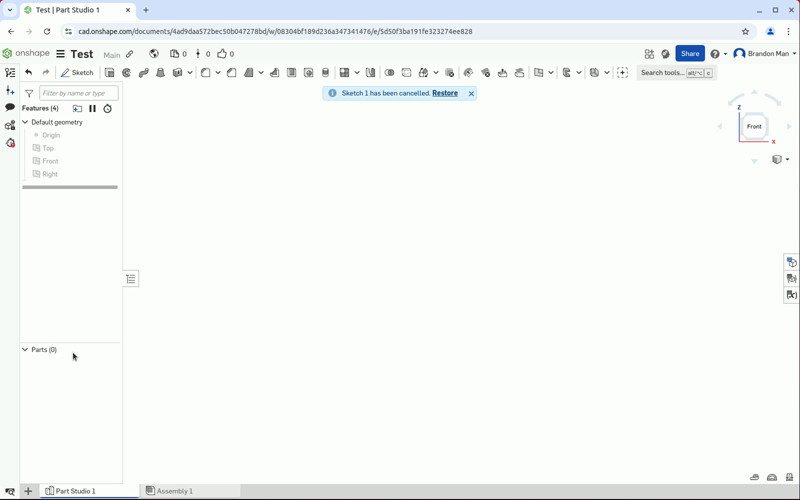
key(shift+s)
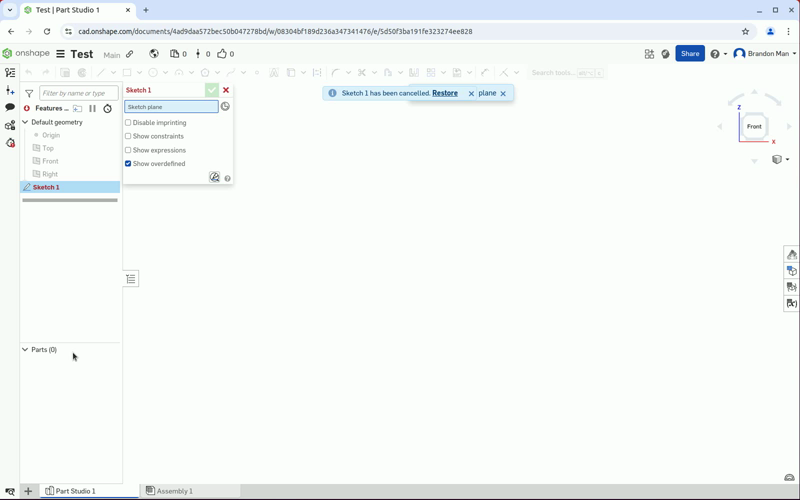
mouse_move(73, 163)
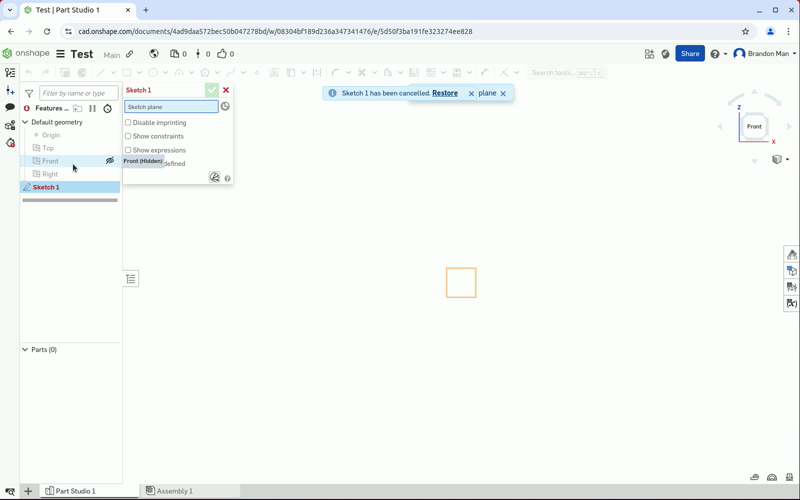
click(73, 163)
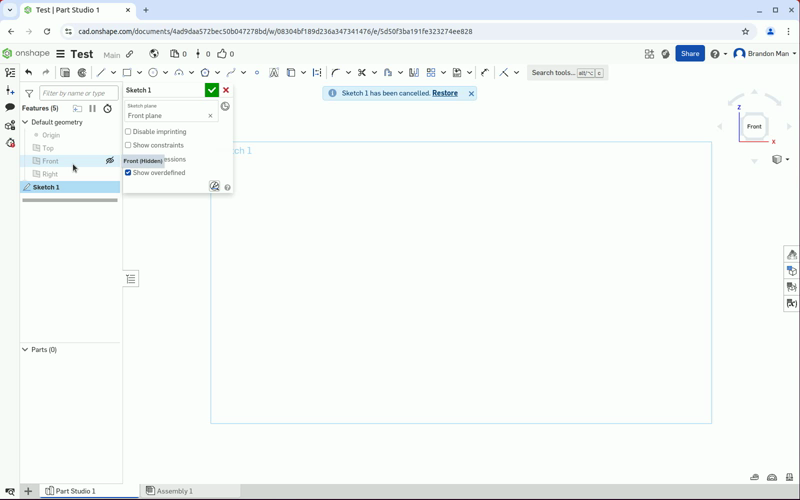
mouse_move(73, 352)
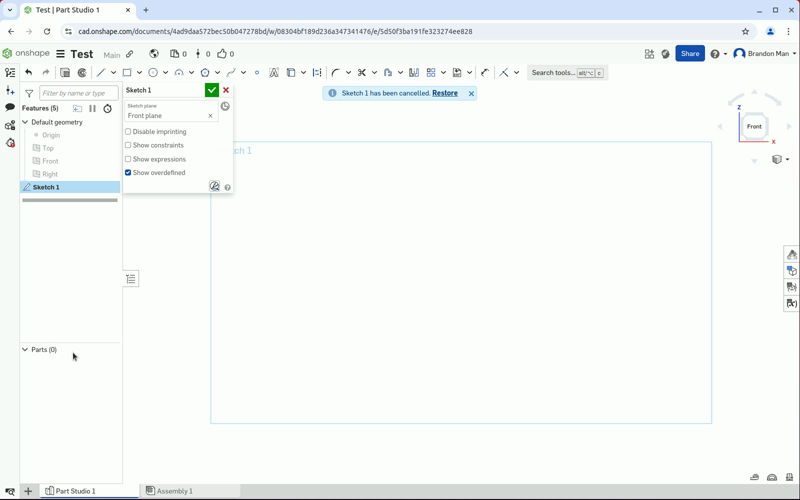
key(y)
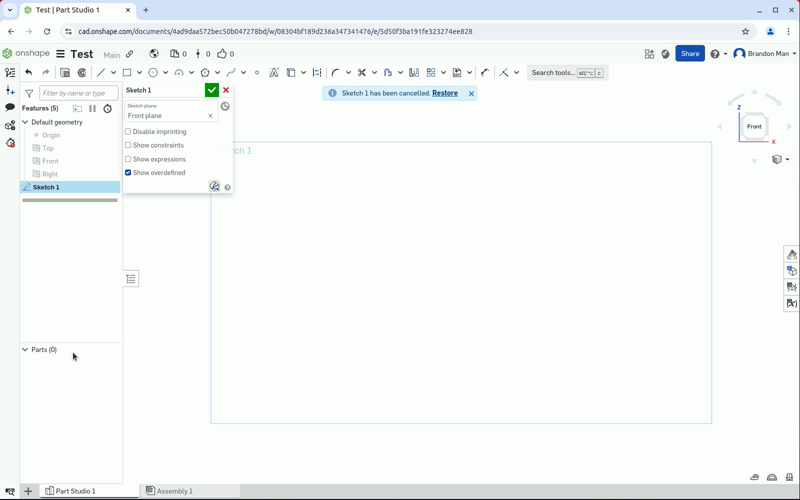
key(l)
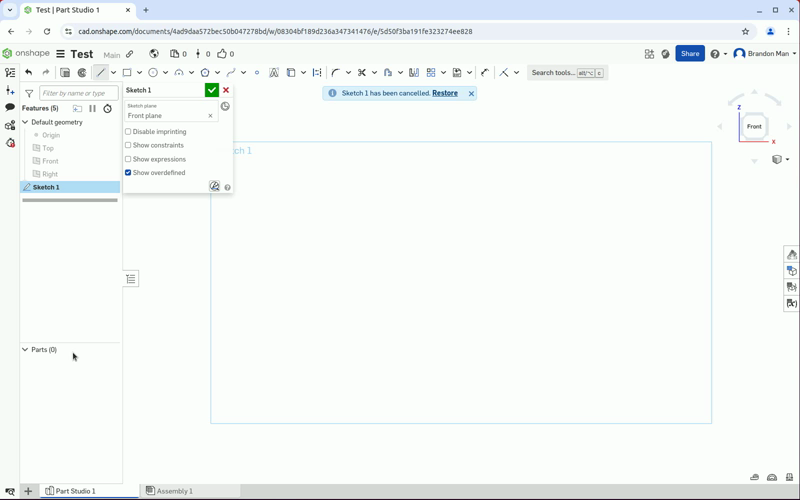
key_down(shift)
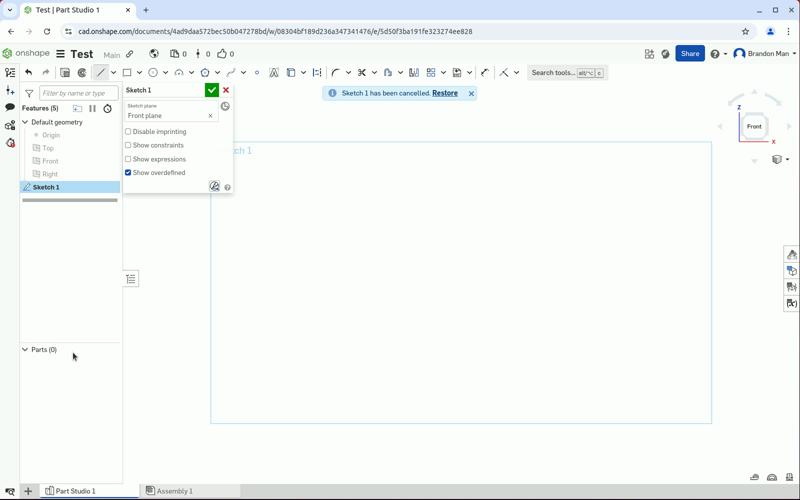
mouse_move(438, 282)
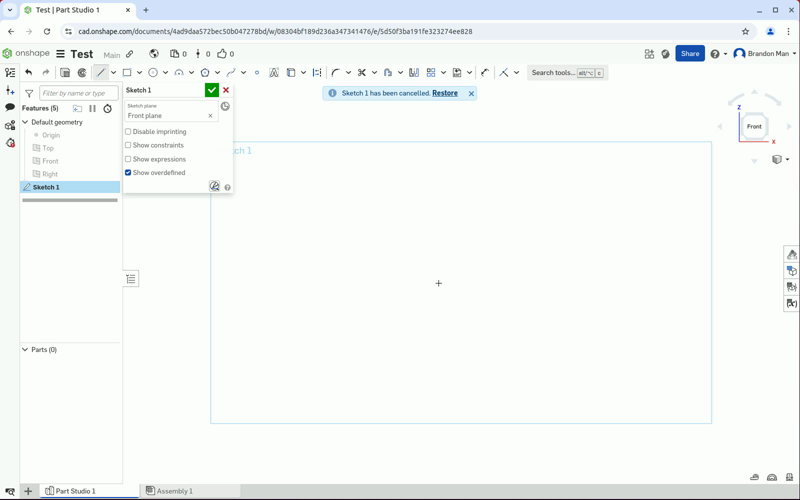
click(438, 282)
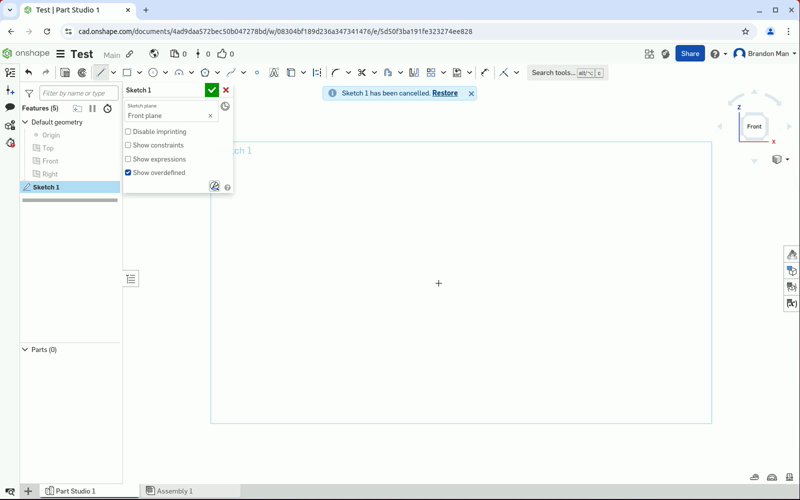
key_up(shift)
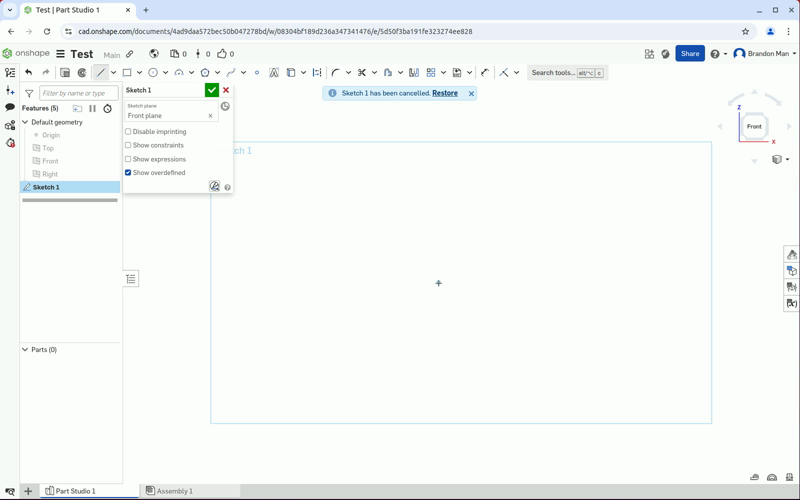
key_down(shift)
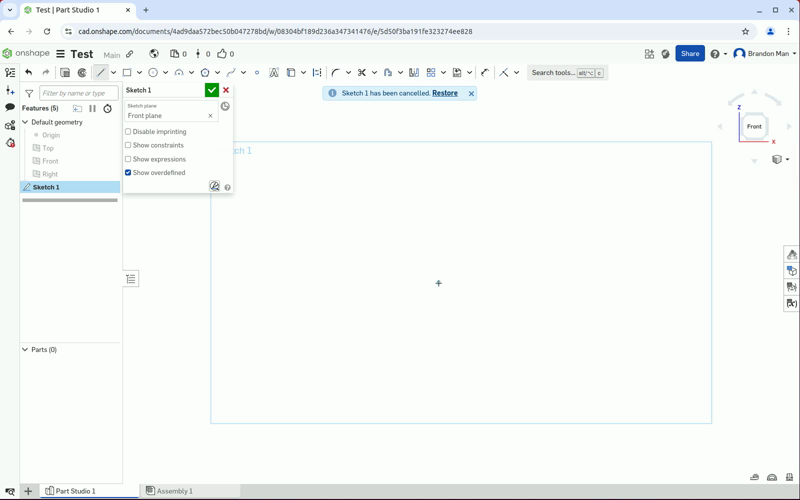
mouse_move(468, 282)
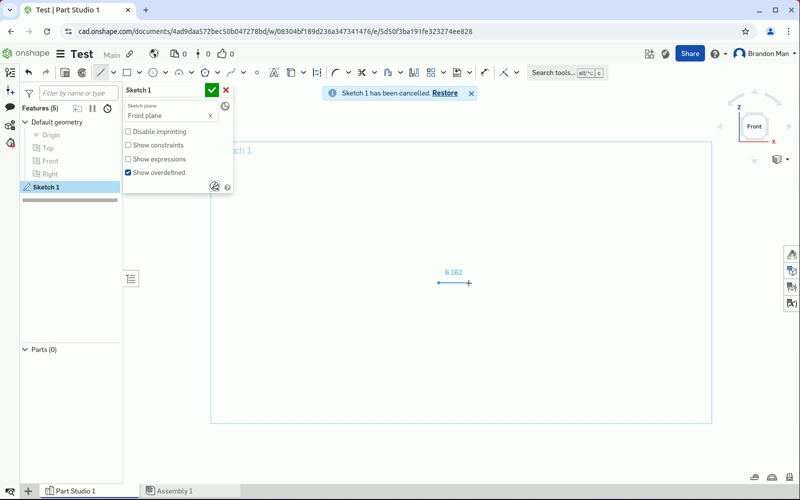
mouse_move(483, 282)
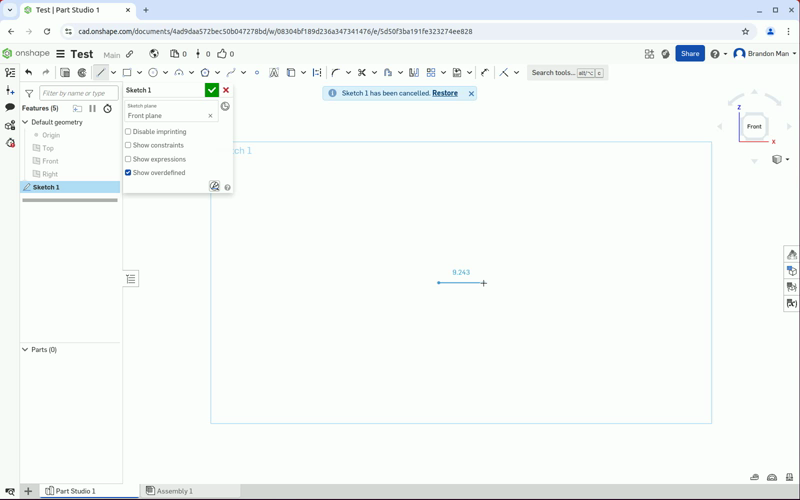
click(483, 282)
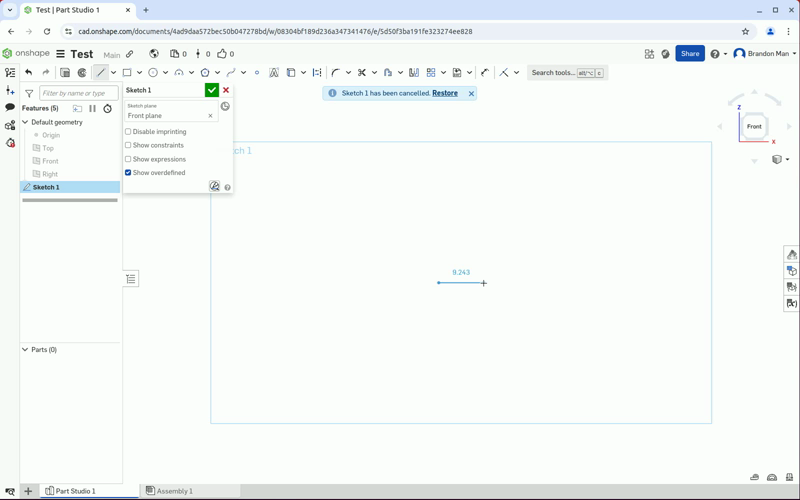
key_up(shift)
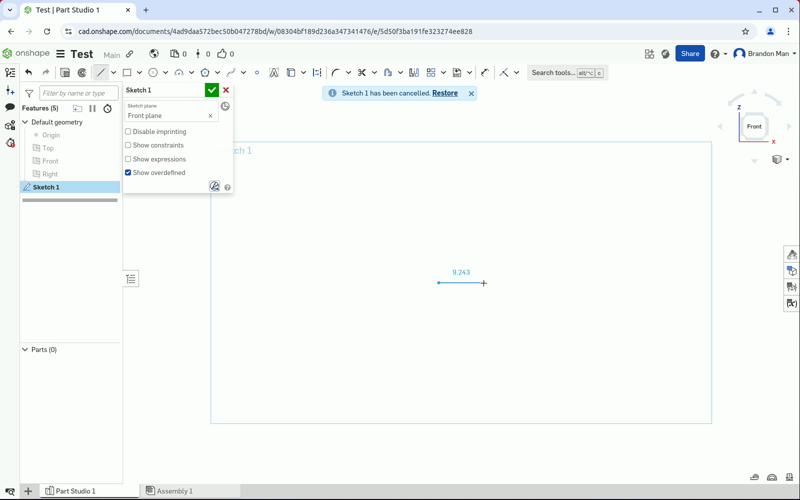
key_down(shift)
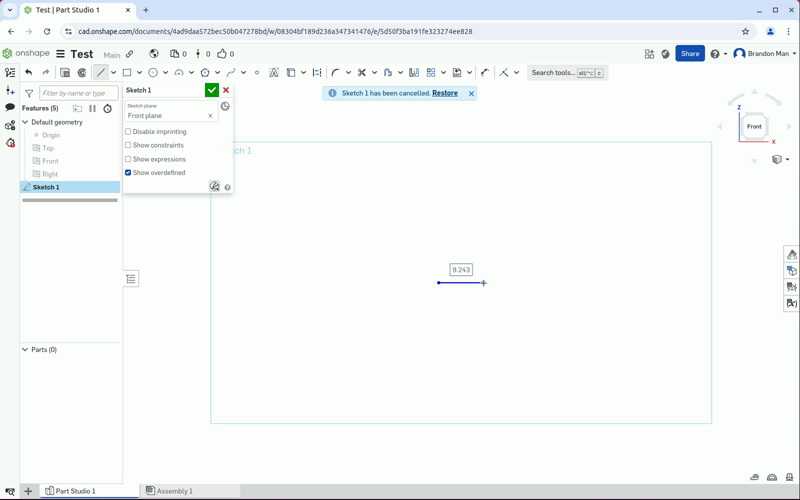
mouse_move(483, 192)
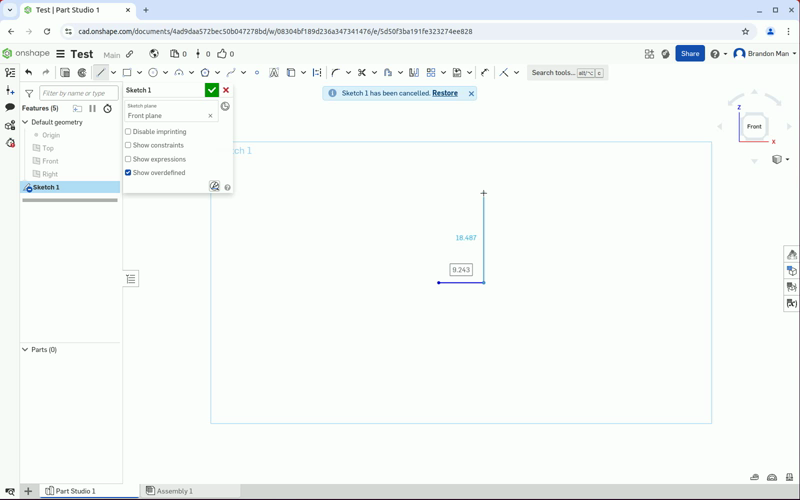
click(483, 192)
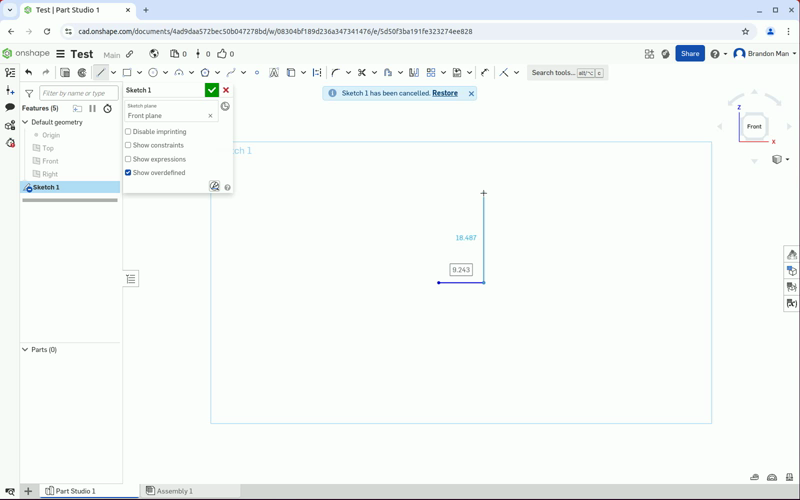
key_up(shift)
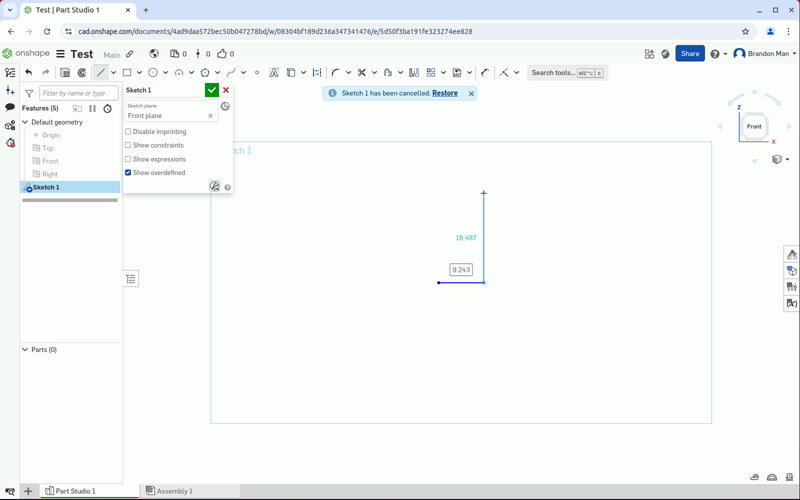
key(esc)
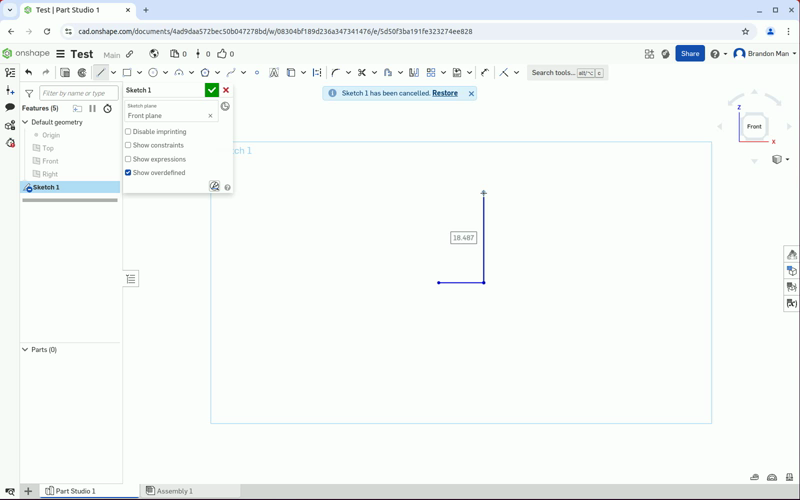
key(a)
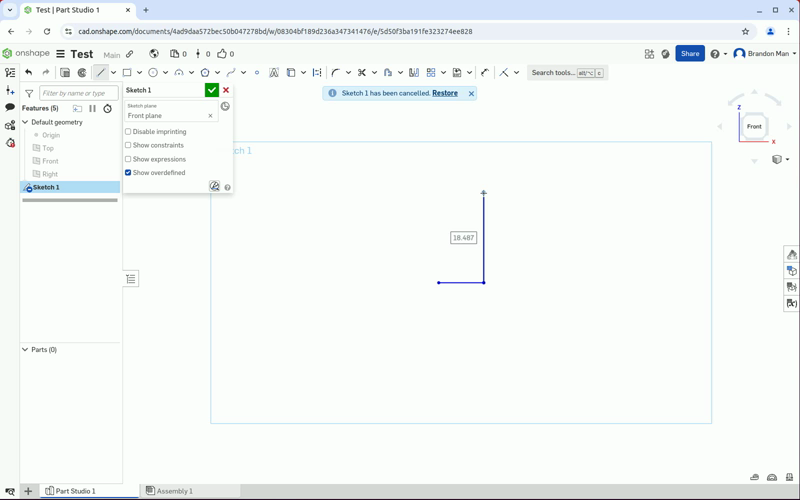
mouse_move(483, 192)
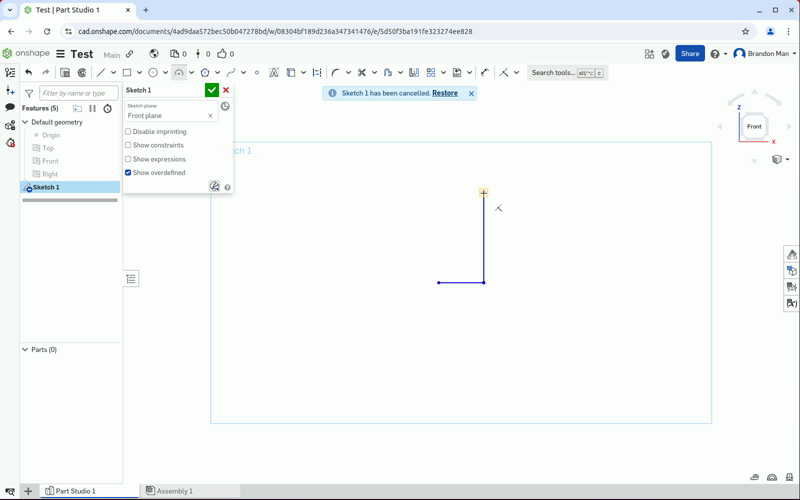
click(483, 192)
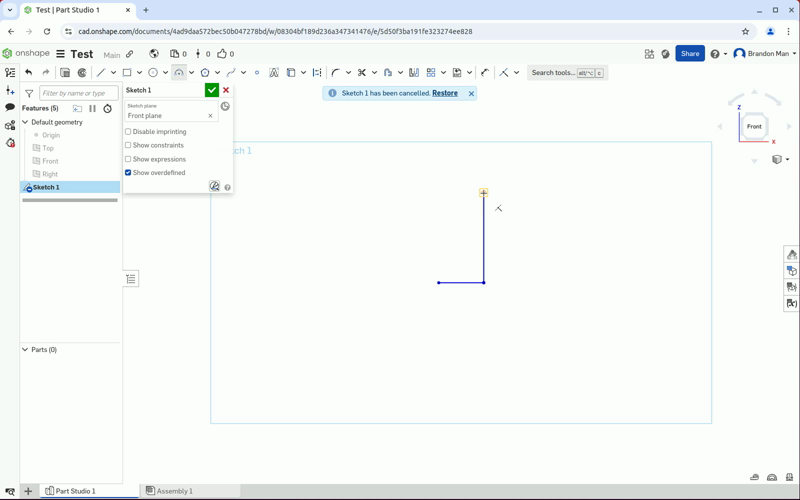
key_down(shift)
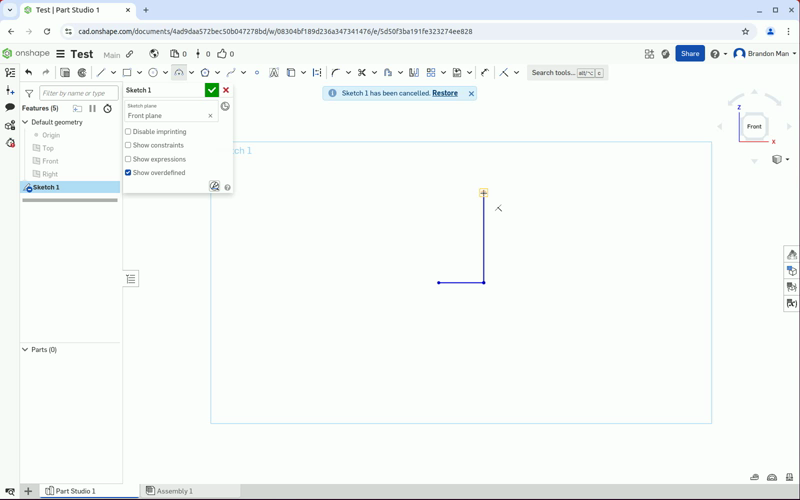
mouse_move(438, 192)
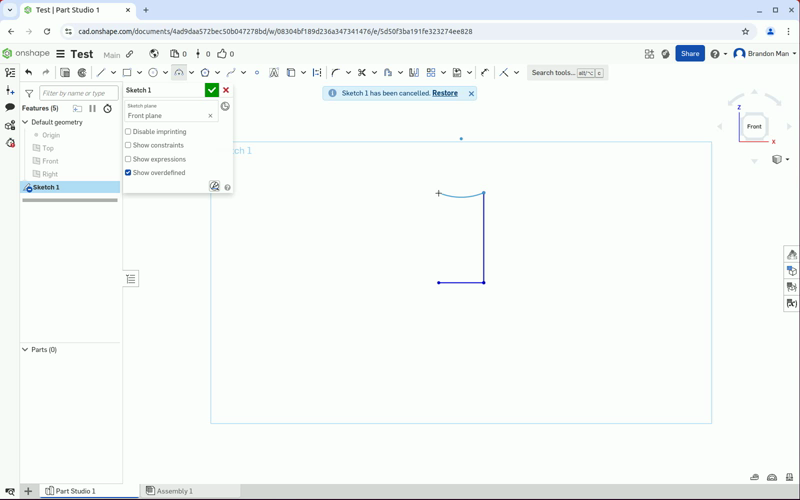
click(438, 192)
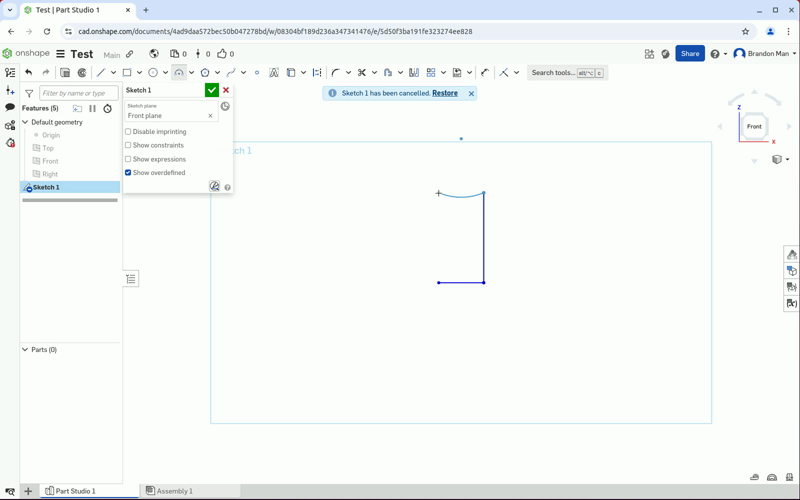
mouse_move(461, 170)
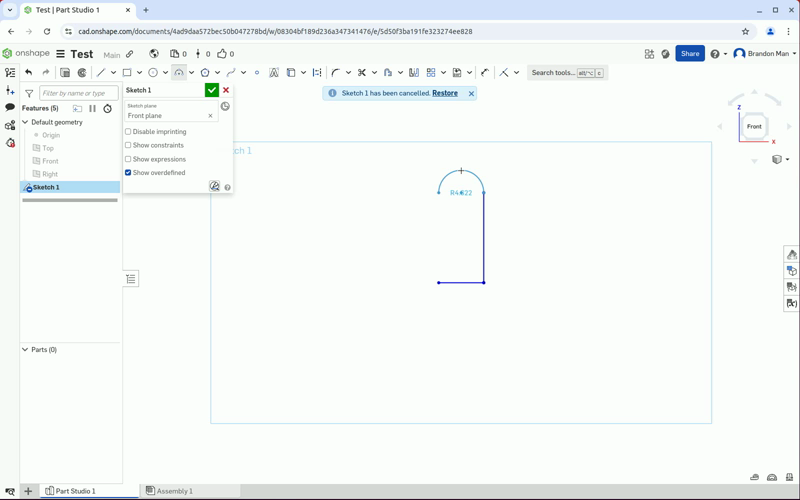
click(461, 170)
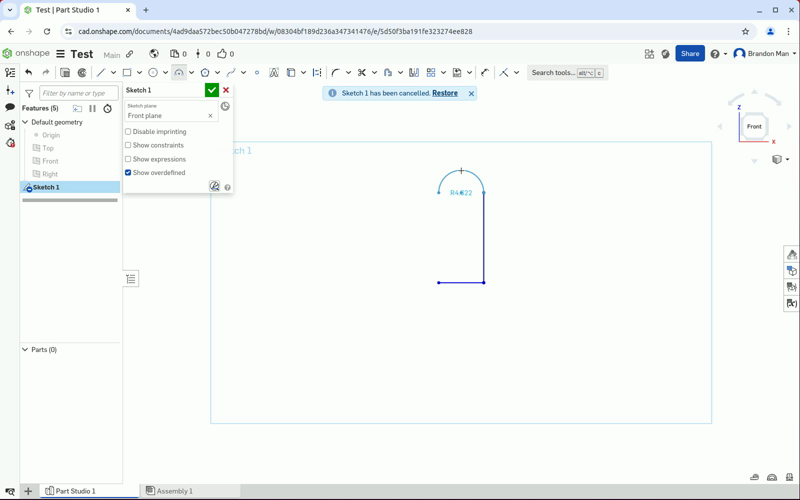
key_up(shift)
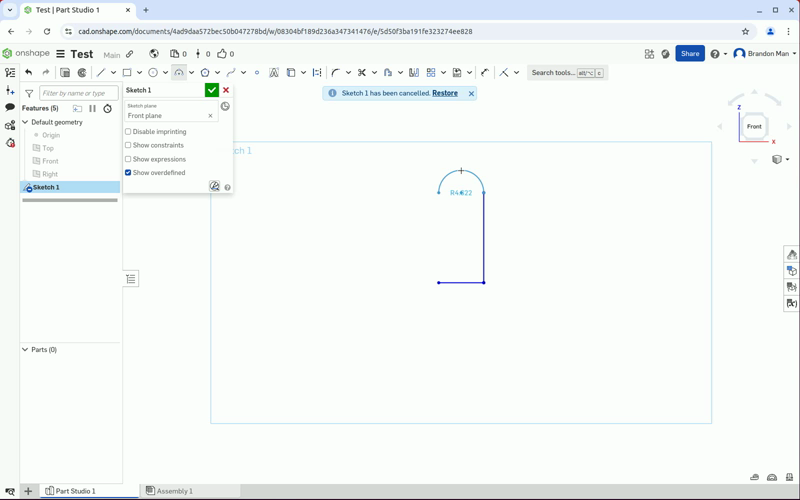
key(esc)
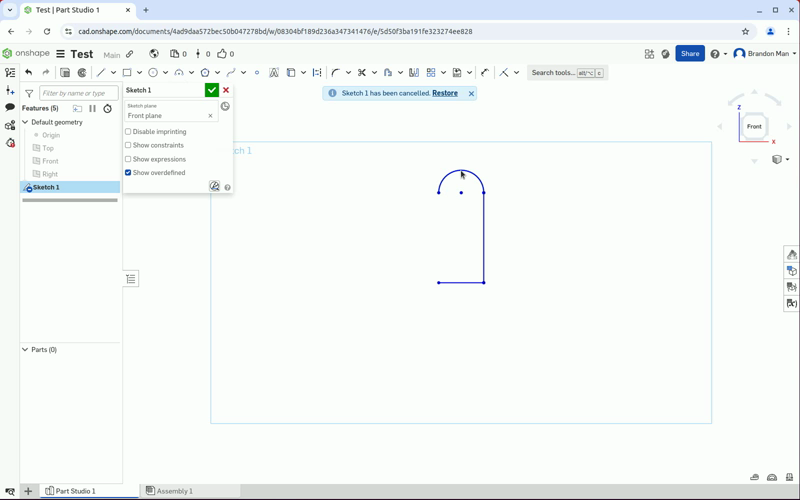
key(l)
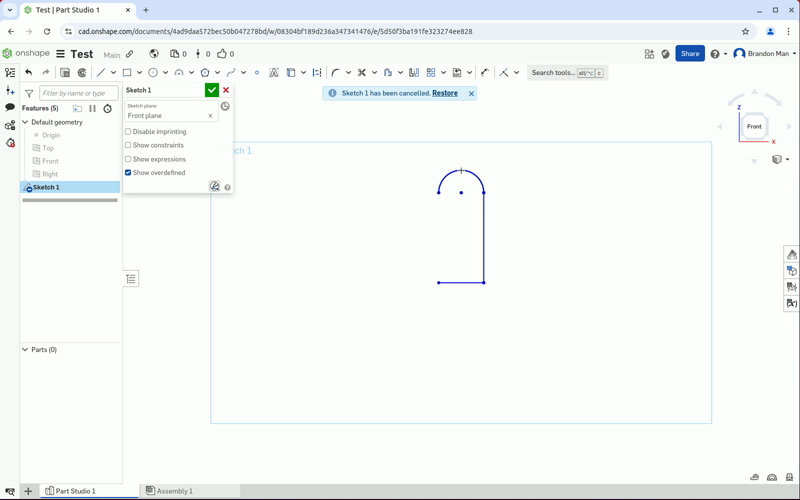
mouse_move(438, 192)
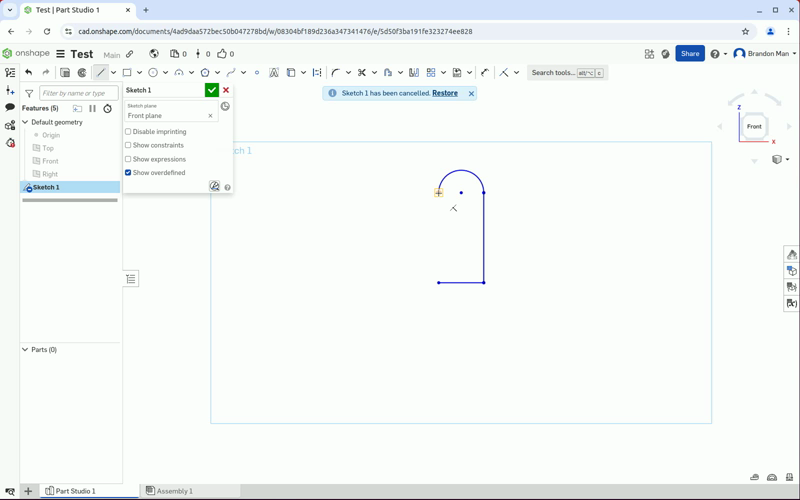
click(438, 192)
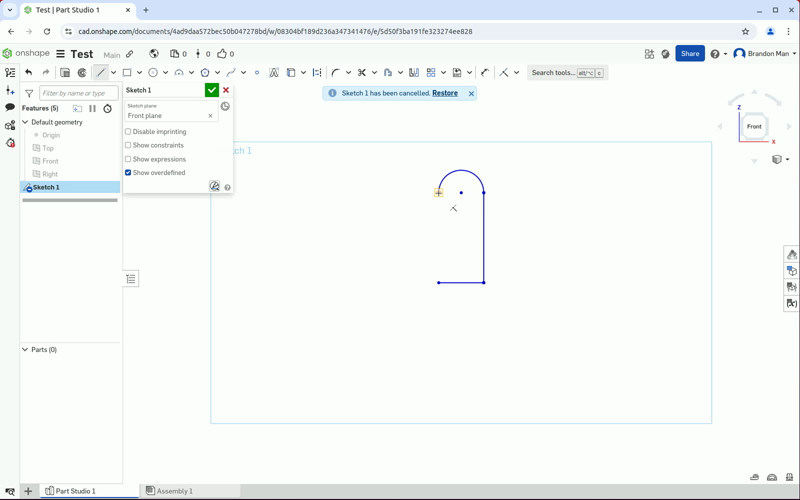
key_down(shift)
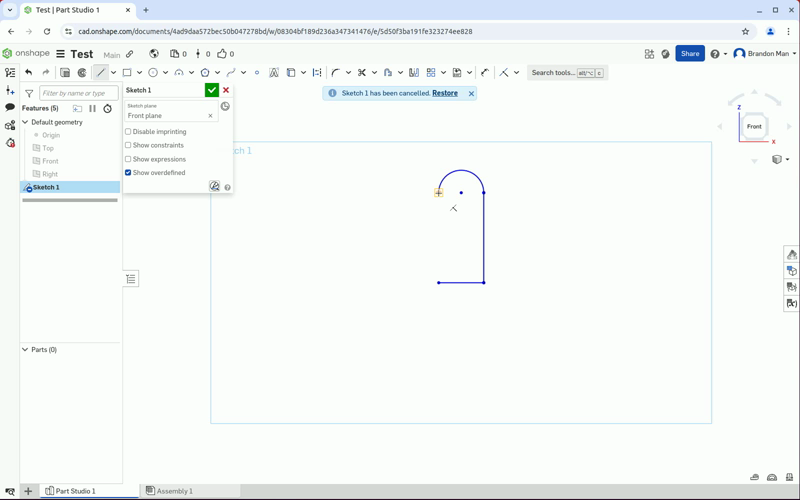
mouse_move(438, 282)
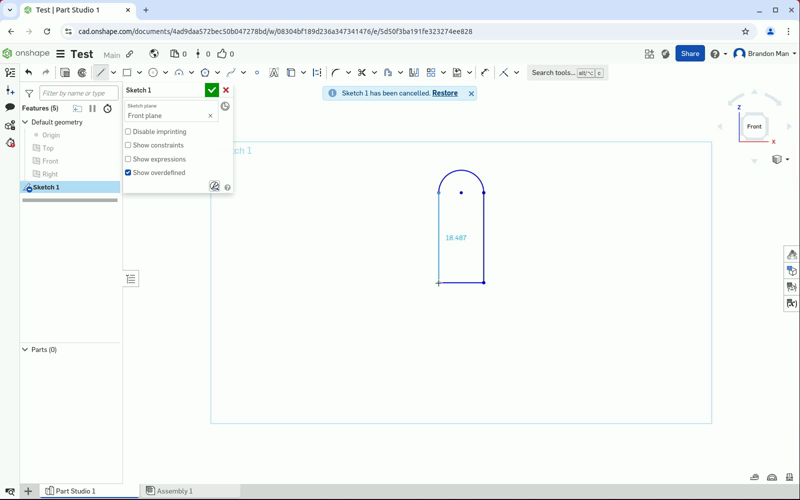
key_up(shift)
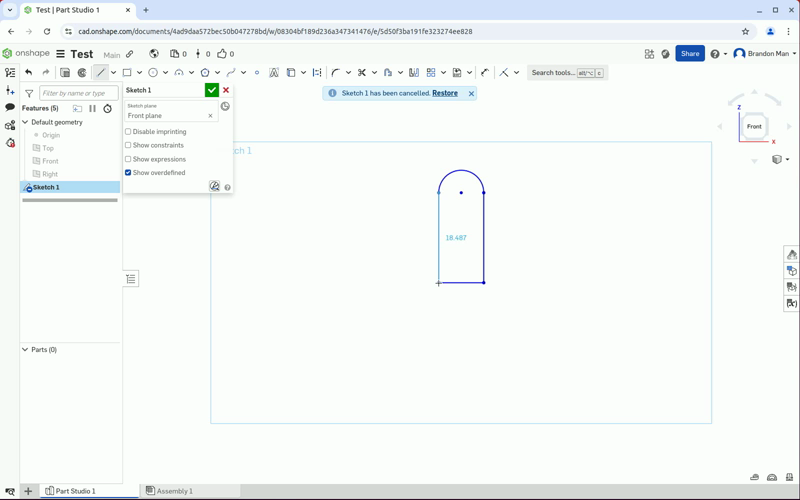
click(438, 282)
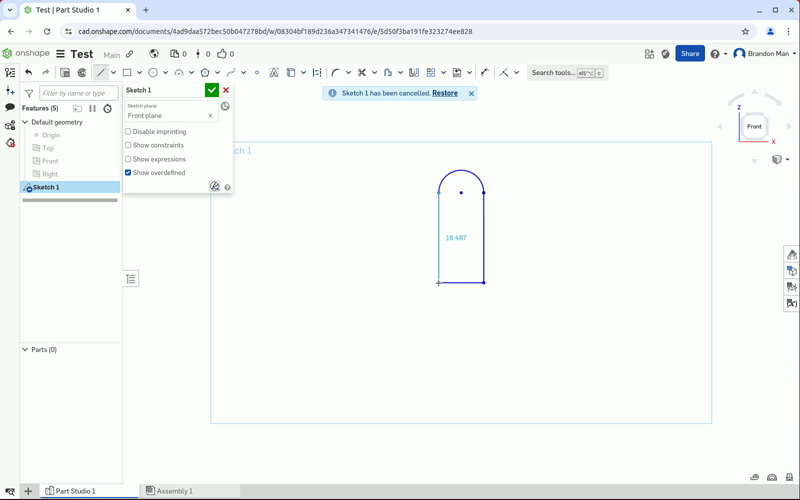
key(esc)
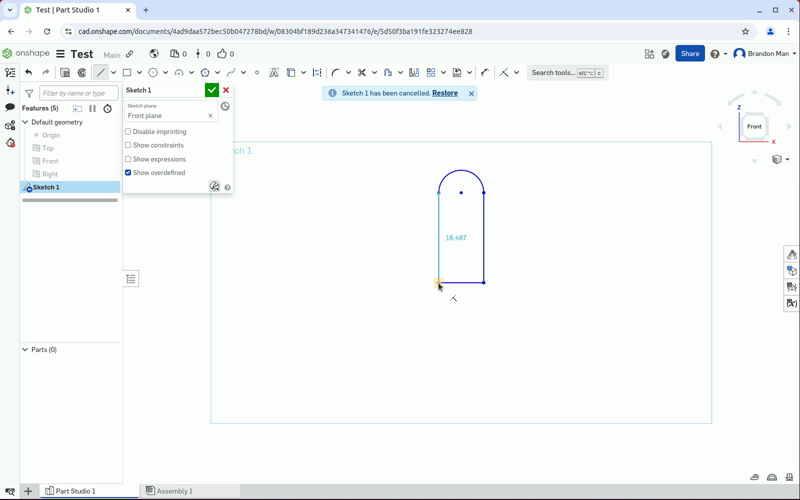
key(c)
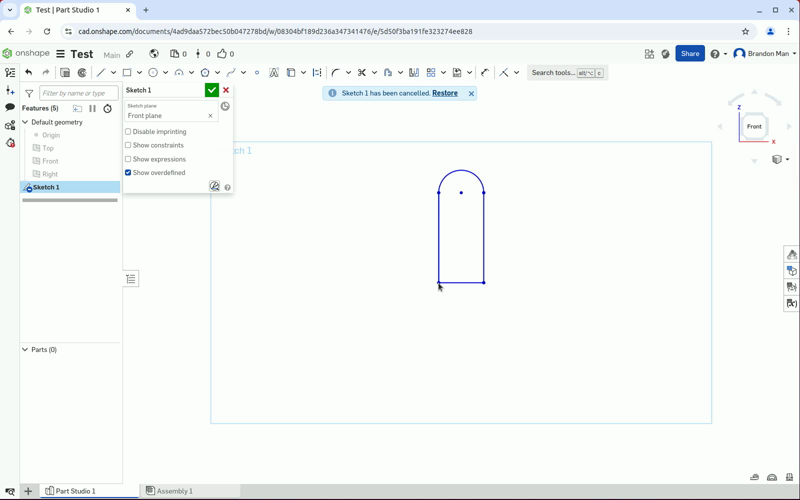
key_down(shift)
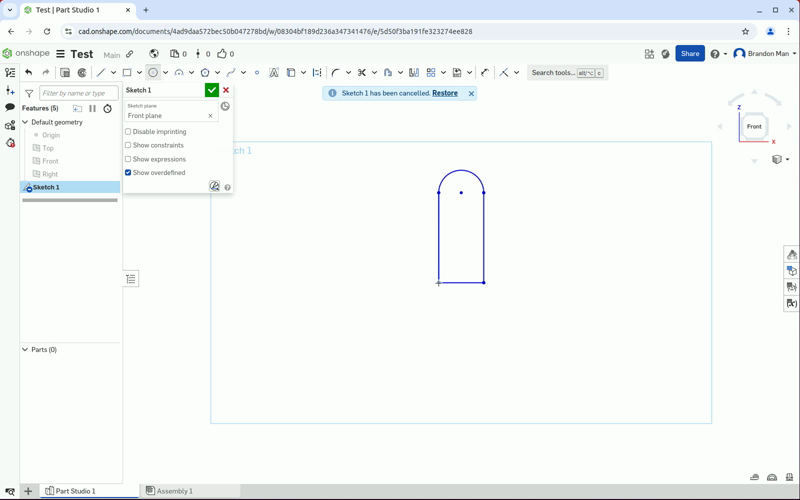
mouse_move(461, 192)
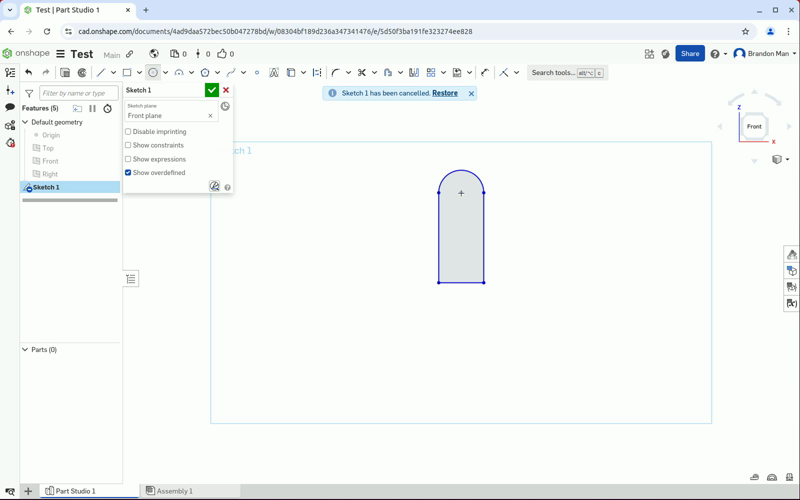
click(461, 192)
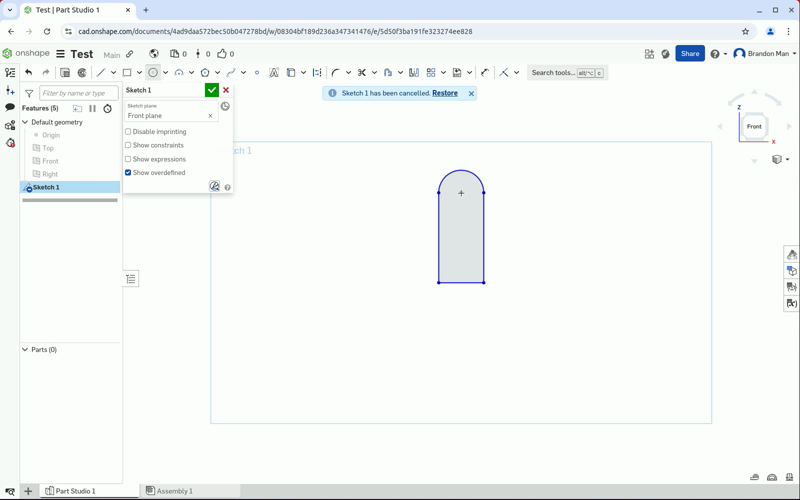
key_up(shift)
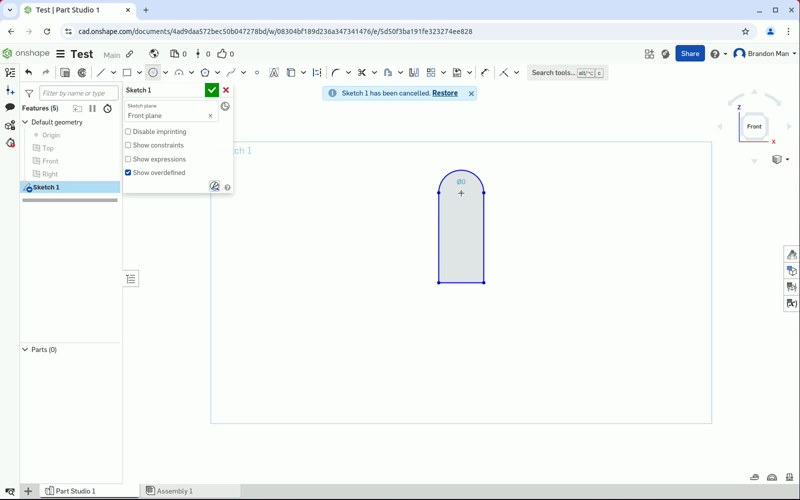
mouse_move(472, 192)
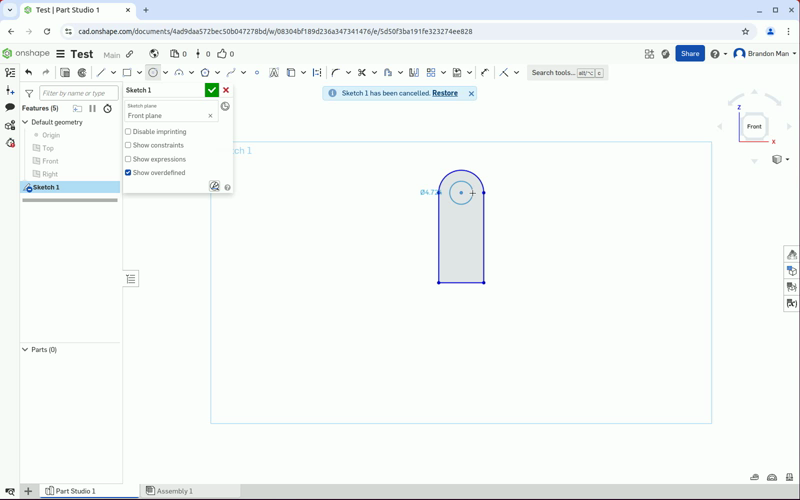
click(472, 192)
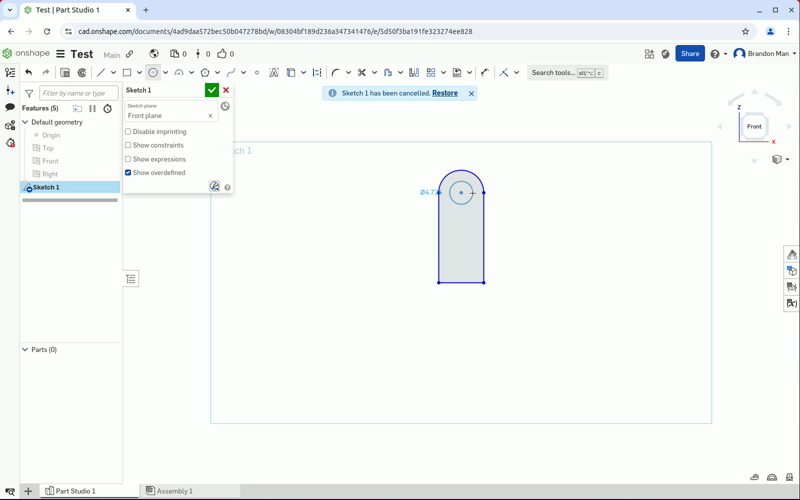
key(esc)
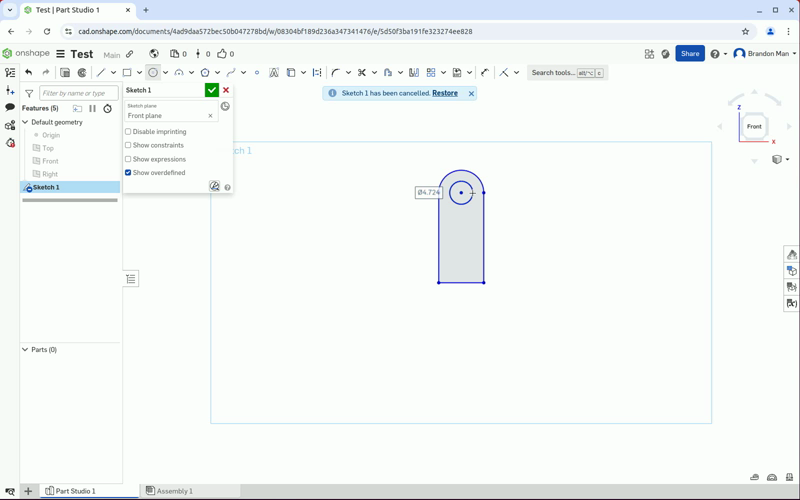
mouse_move(466, 233)
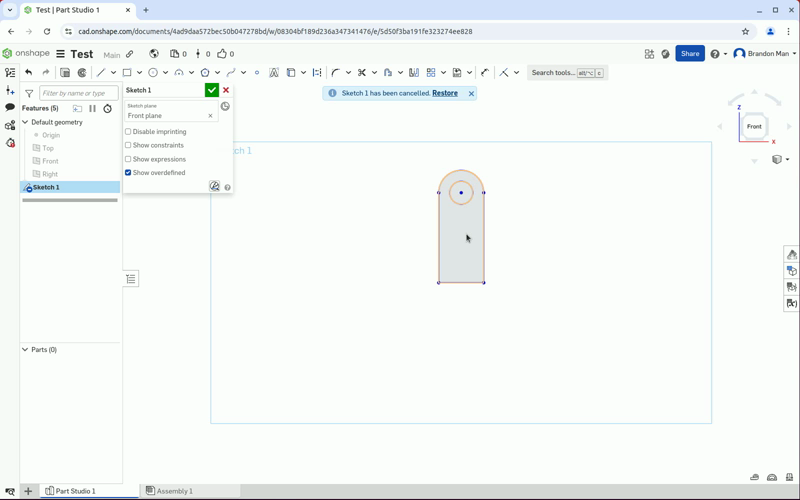
click(466, 233)
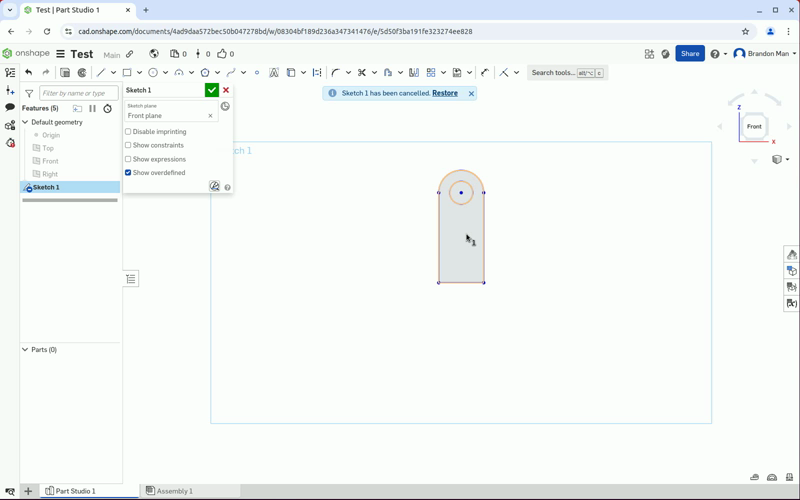
mouse_move(73, 352)
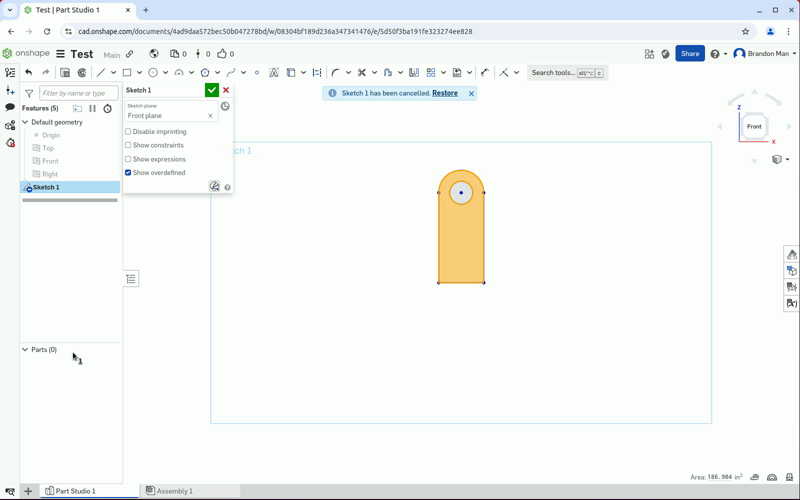
key(shift+y)
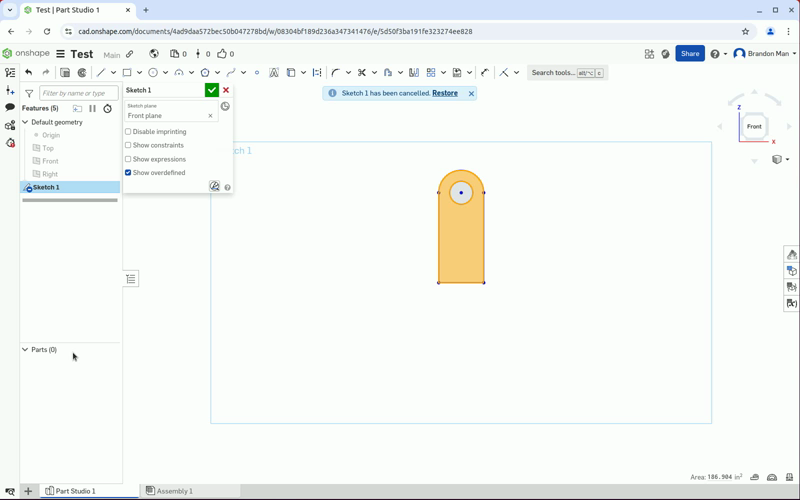
key(shift+e)
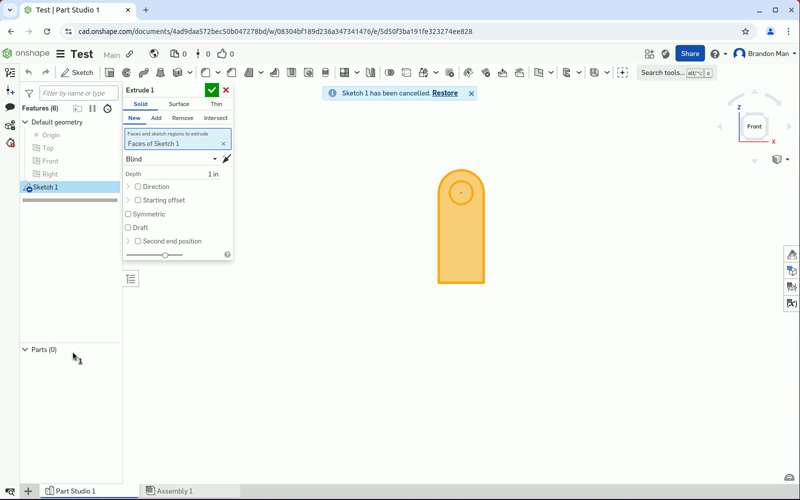
mouse_move(143, 106)
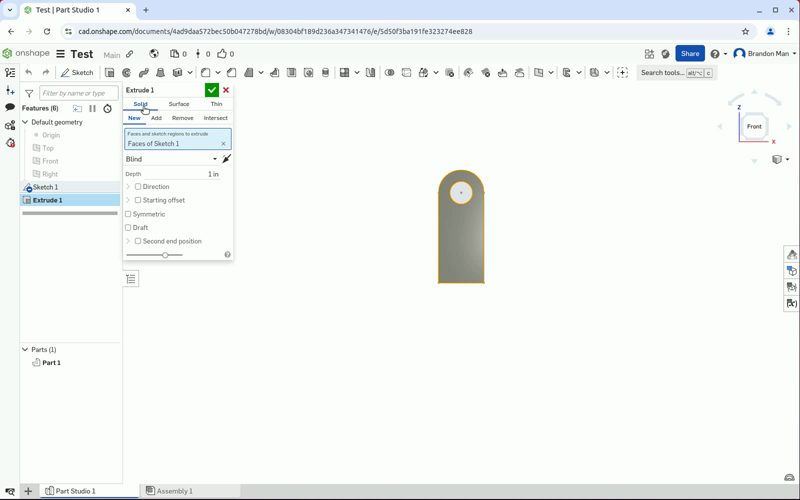
click(143, 106)
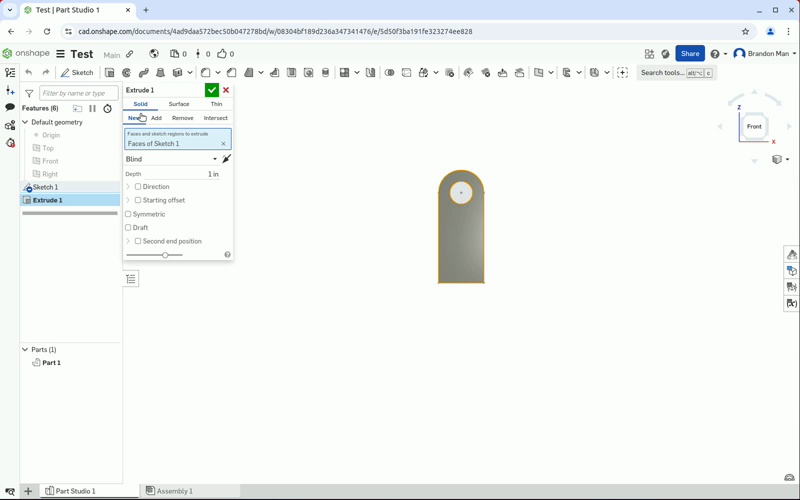
mouse_move(137, 120)
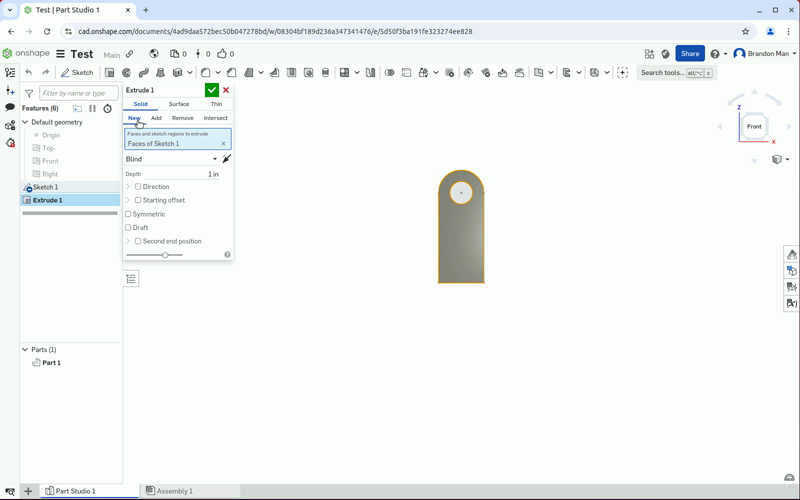
click(137, 120)
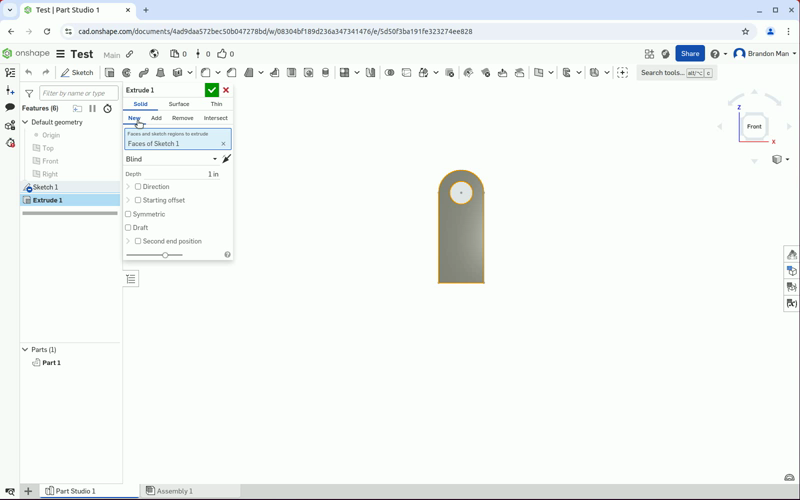
key(tab, 4)
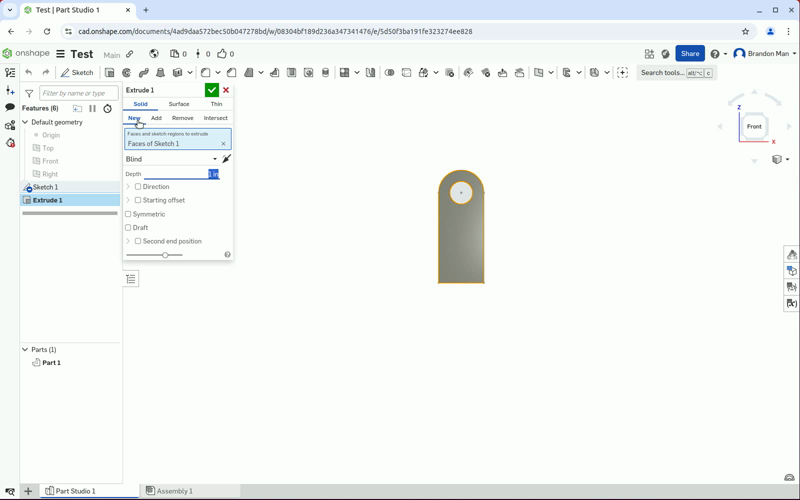
text(3.129)
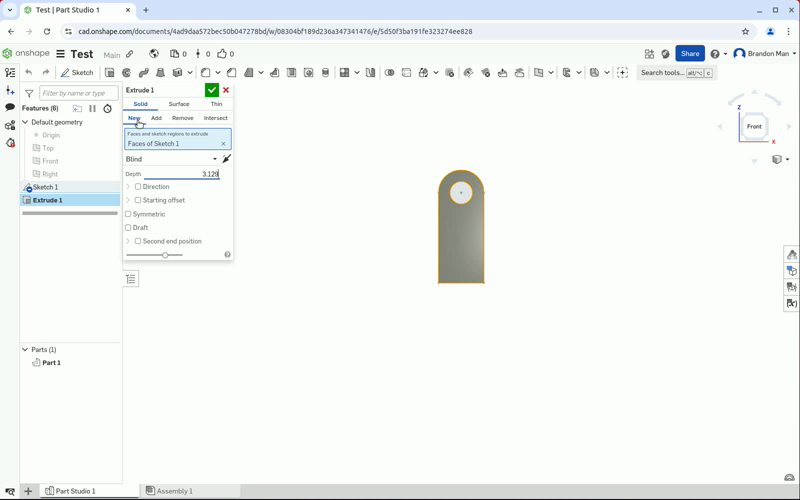
key(enter)
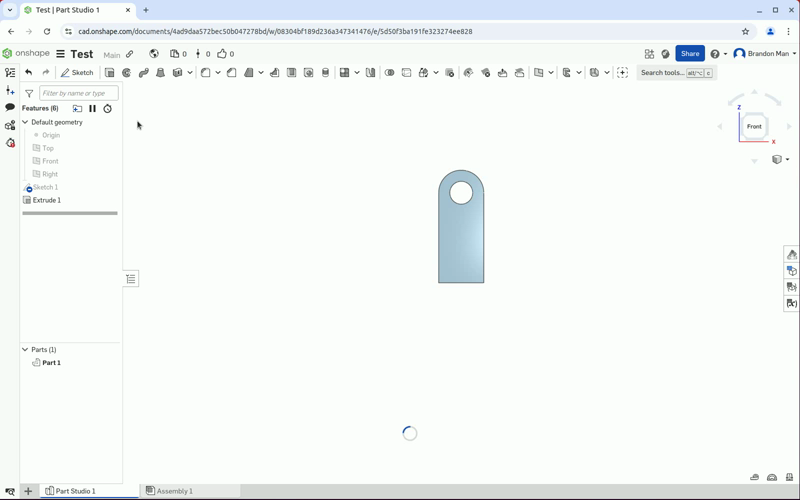
key(shift+h)
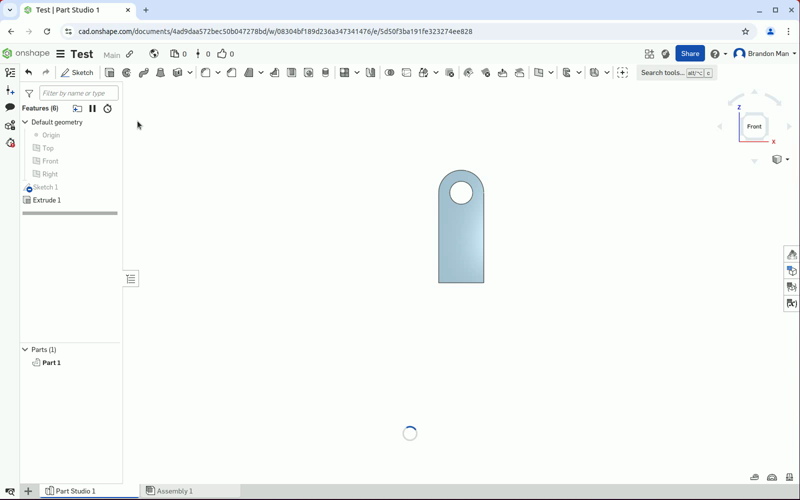
key(shift+h)
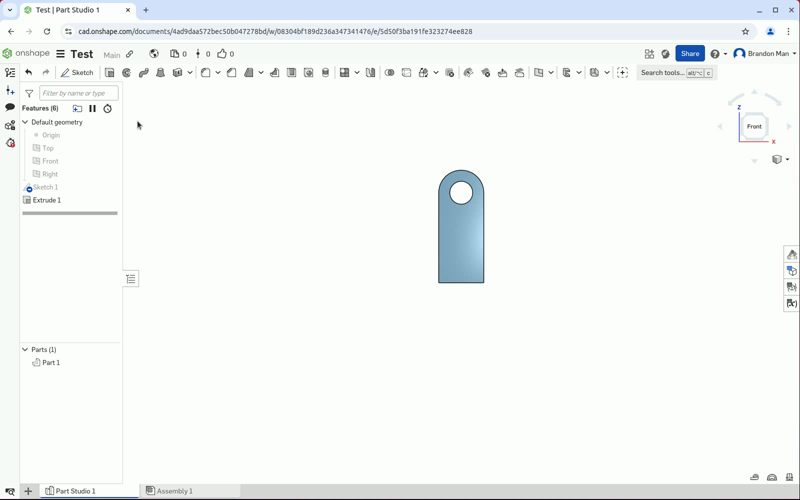
mouse_move(73, 189)
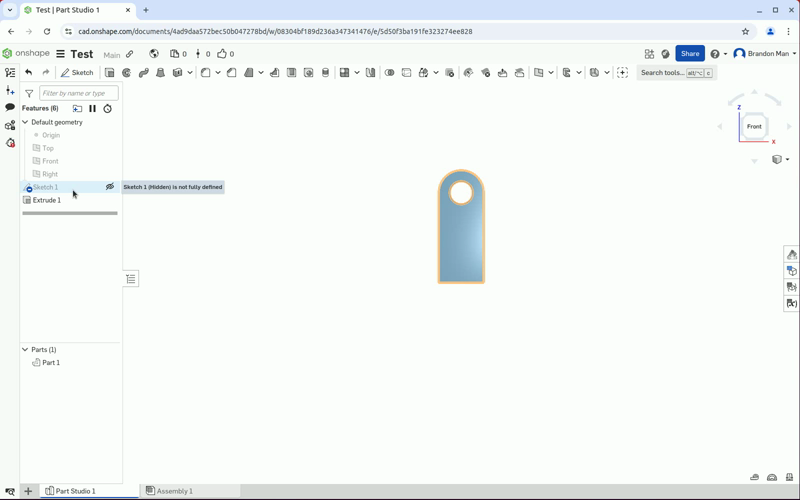
click(73, 189)
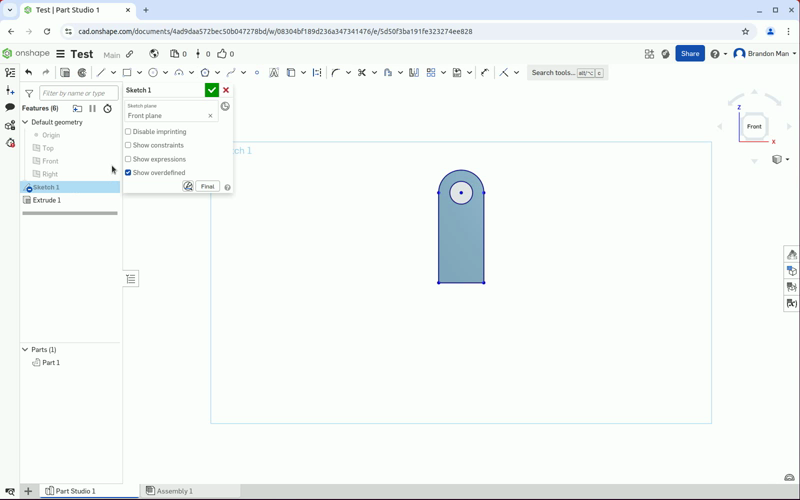
mouse_move(229, 92)
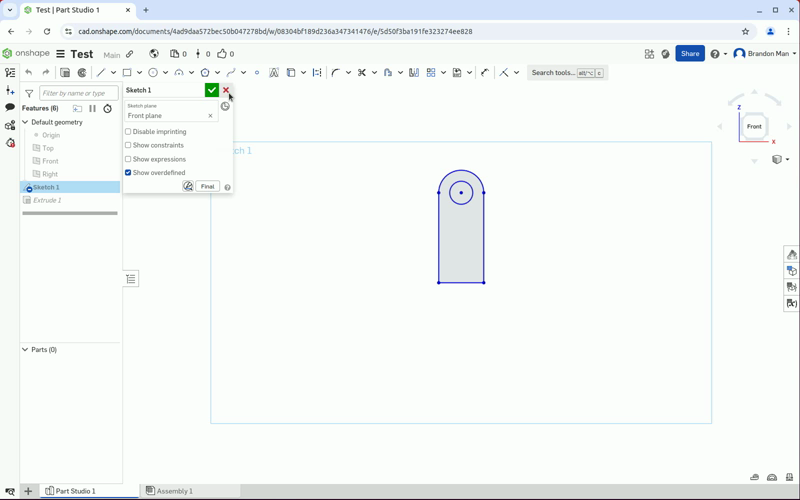
click(229, 92)
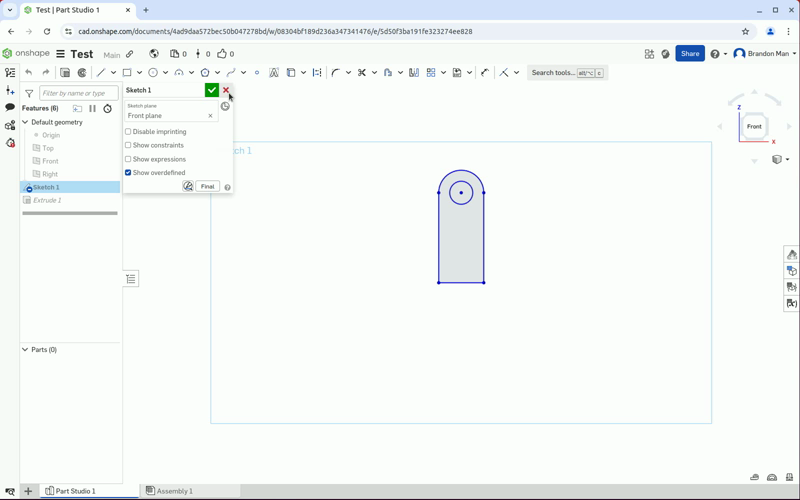
key(shift+s)
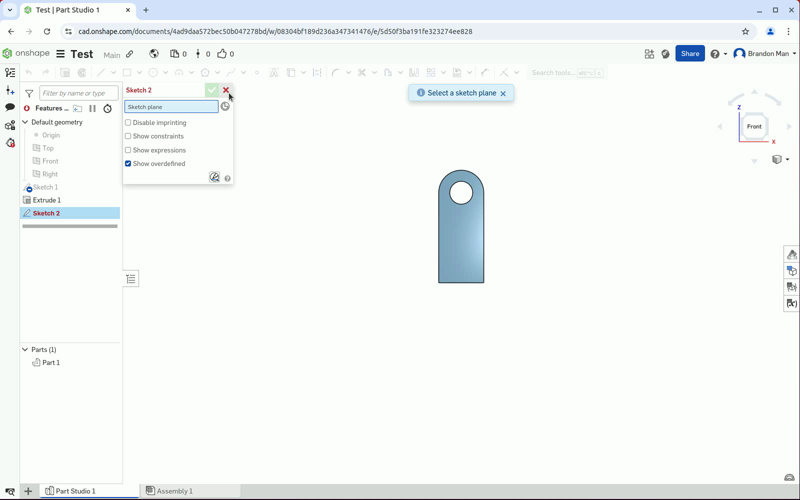
mouse_move(73, 163)
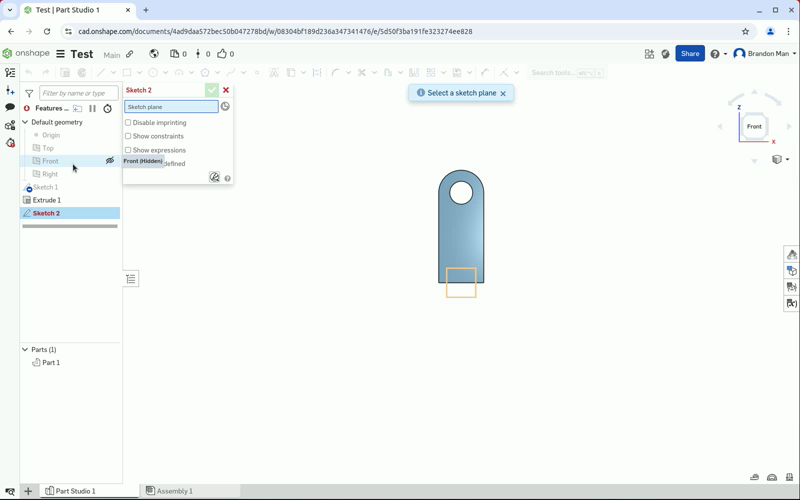
click(73, 163)
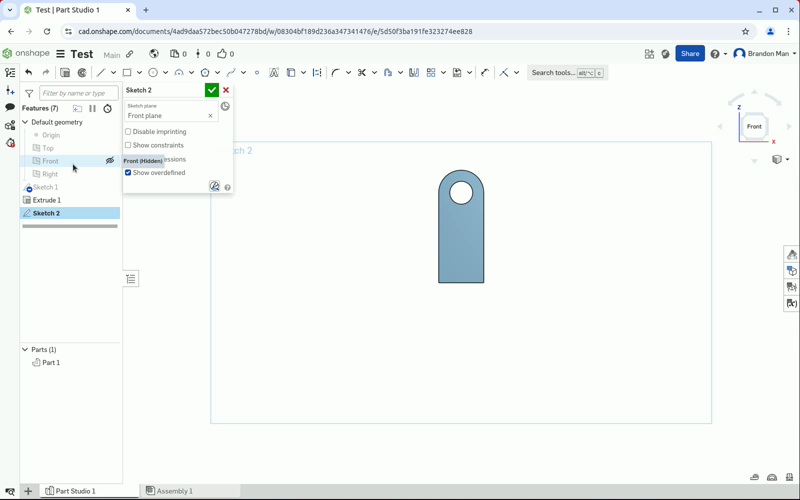
mouse_move(73, 352)
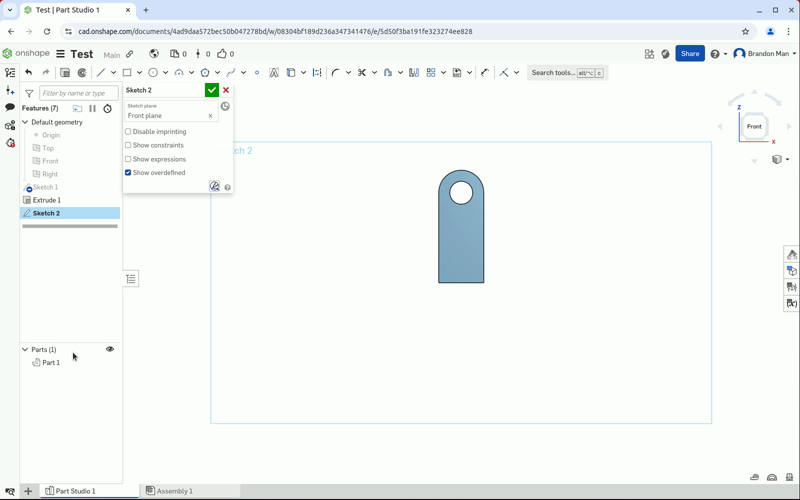
key(y)
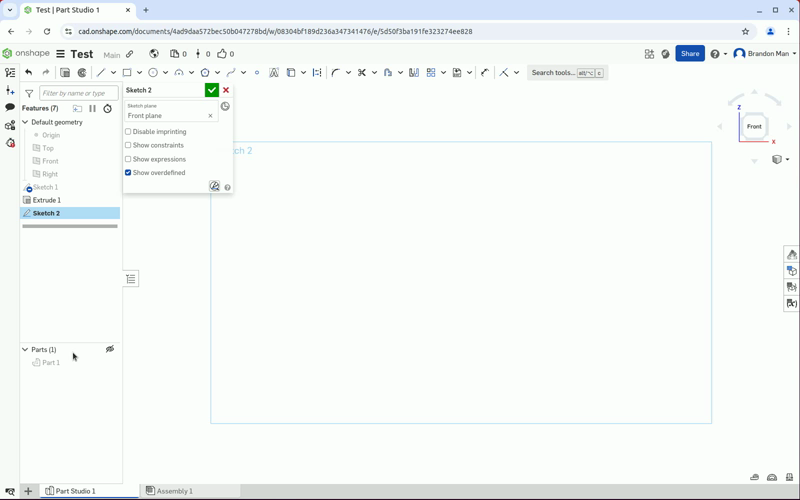
key(c)
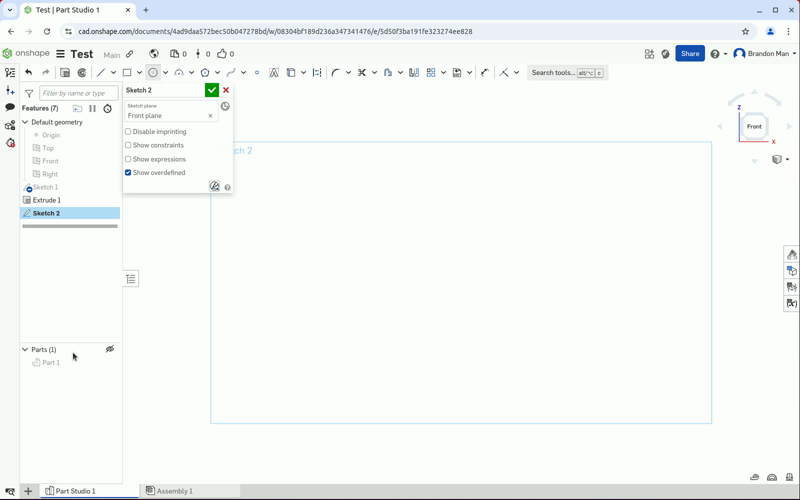
key_down(shift)
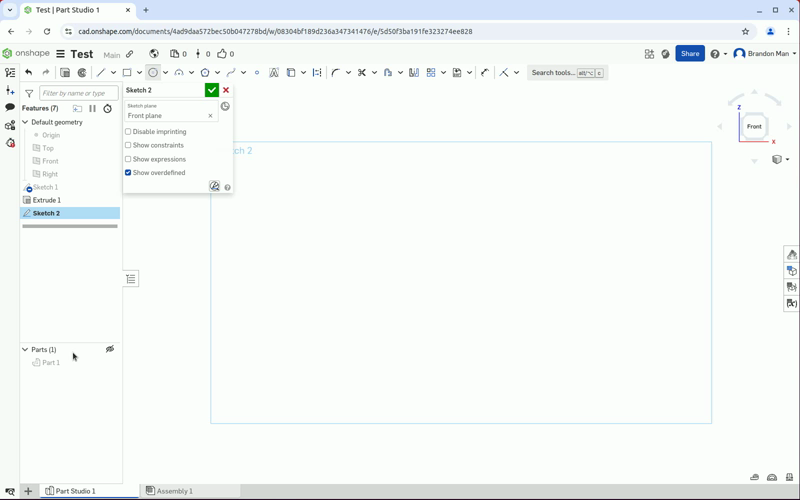
mouse_move(461, 192)
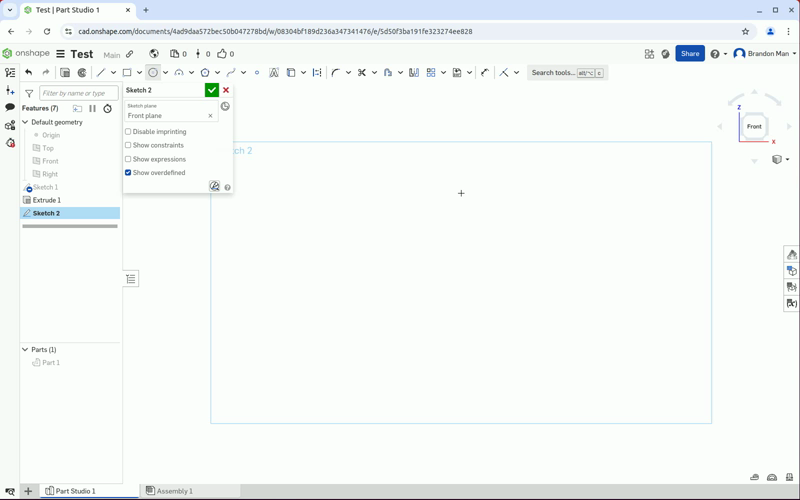
click(461, 192)
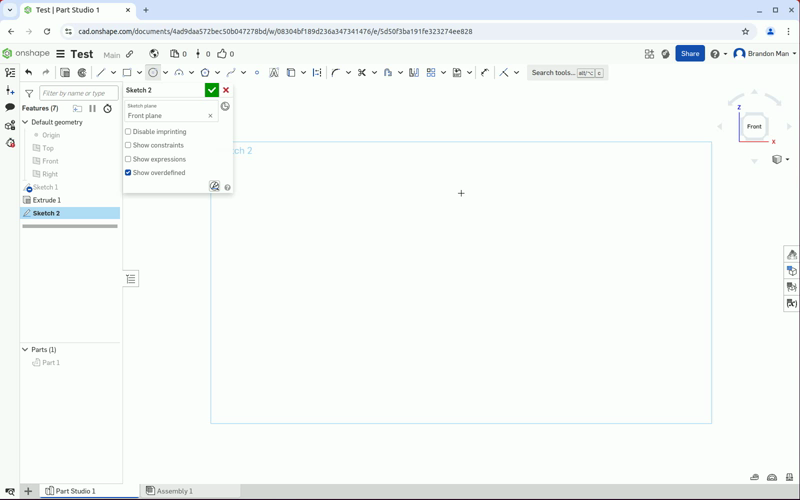
key_up(shift)
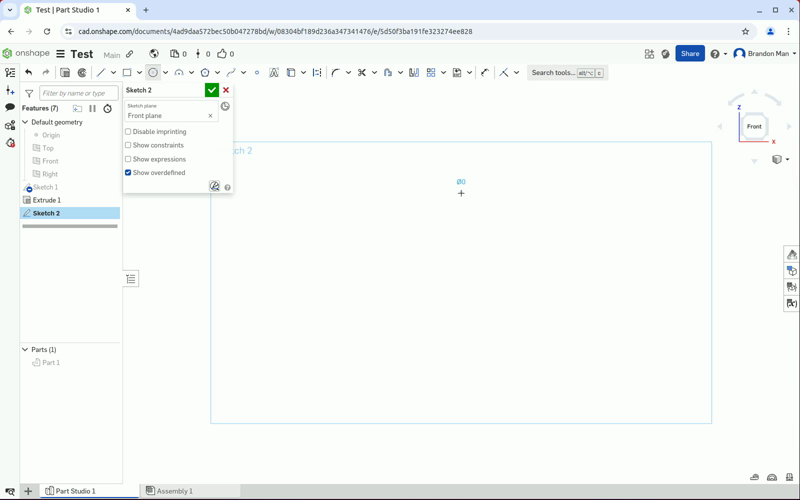
mouse_move(468, 192)
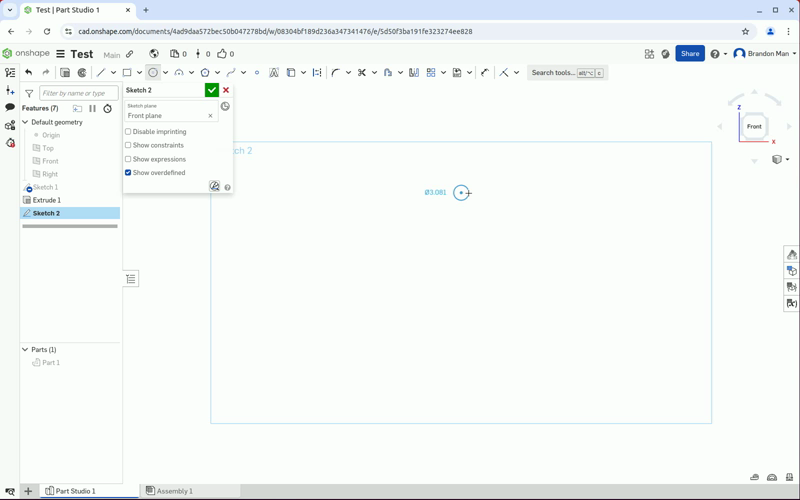
click(468, 192)
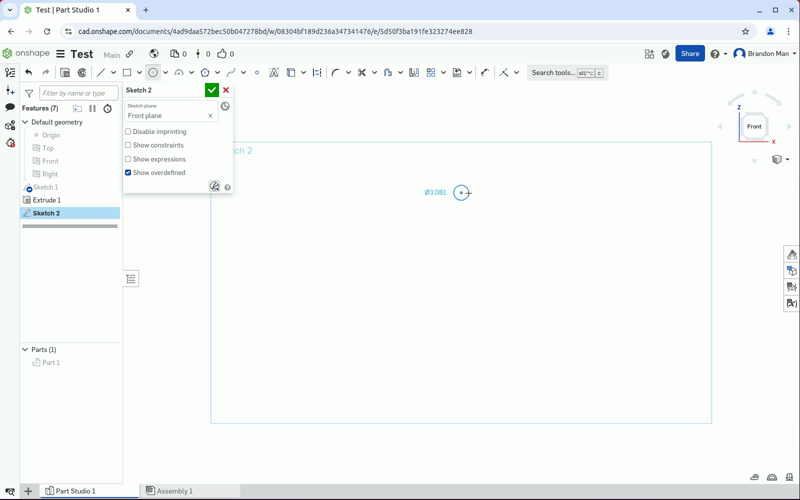
key(esc)
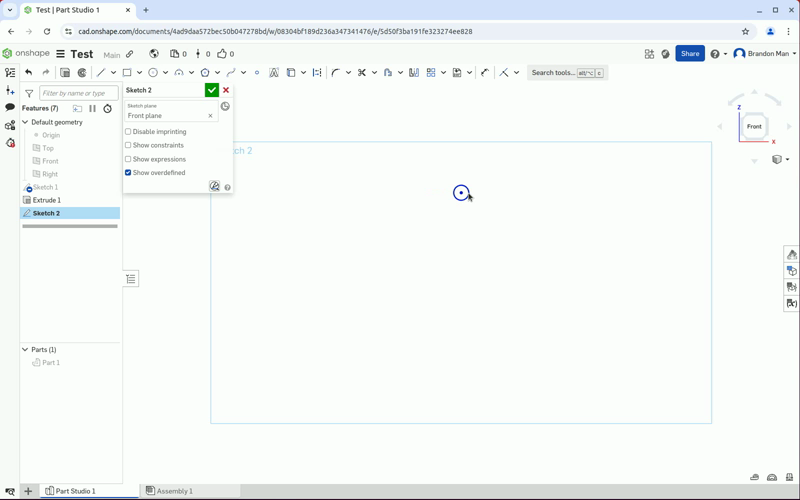
mouse_move(454, 196)
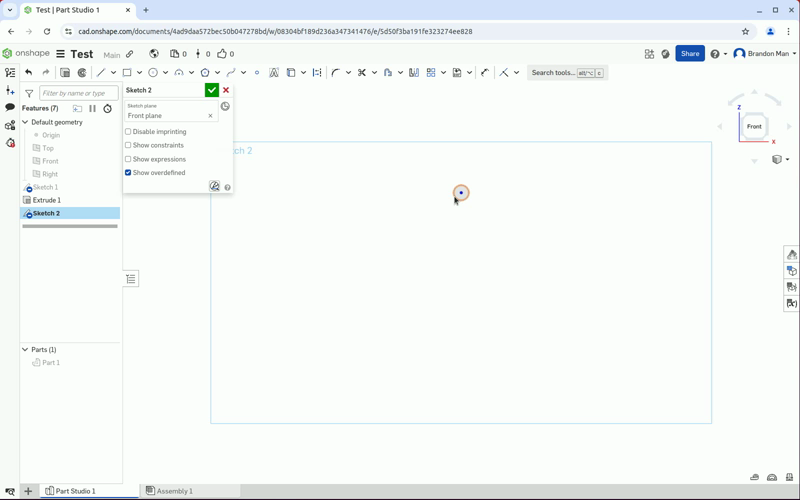
scroll(6)
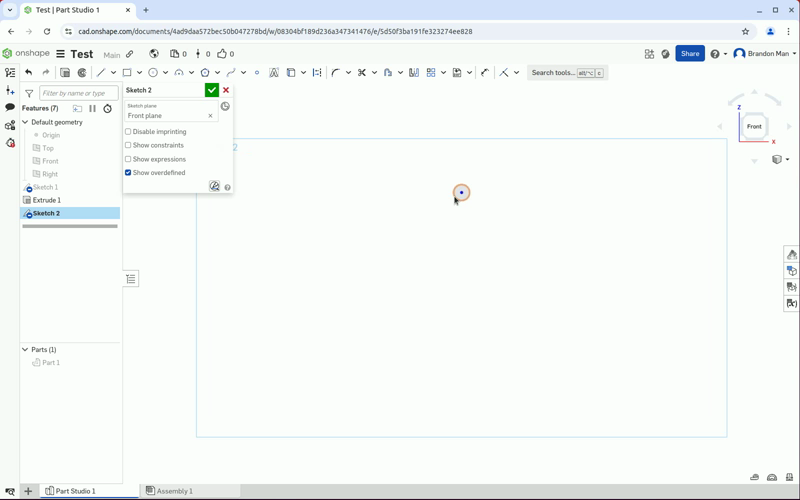
scroll(6)
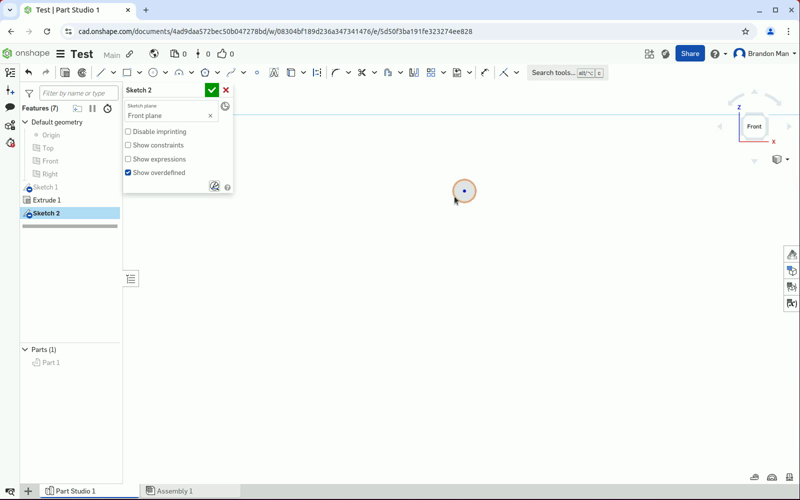
scroll(6)
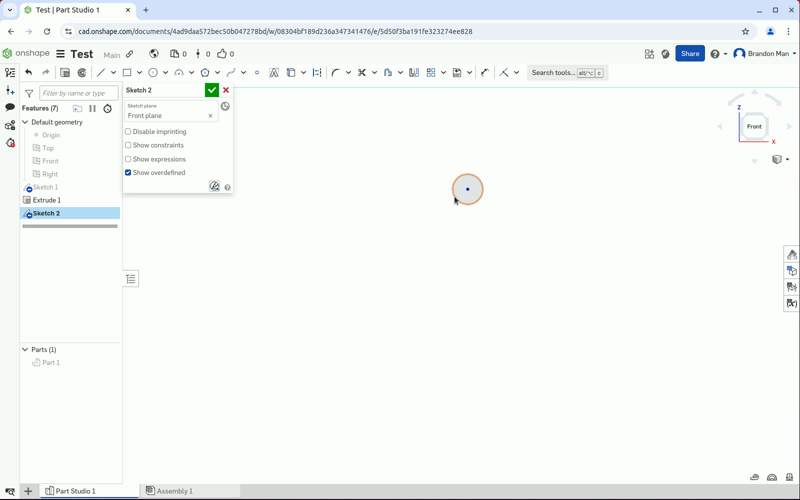
scroll(6)
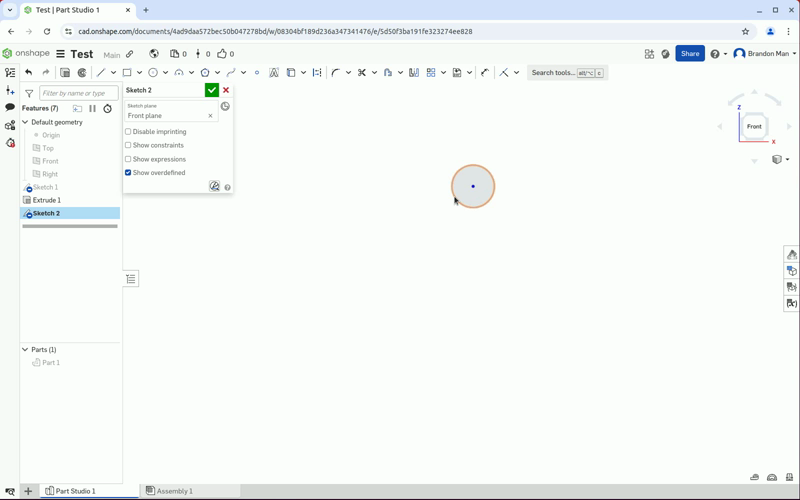
scroll(6)
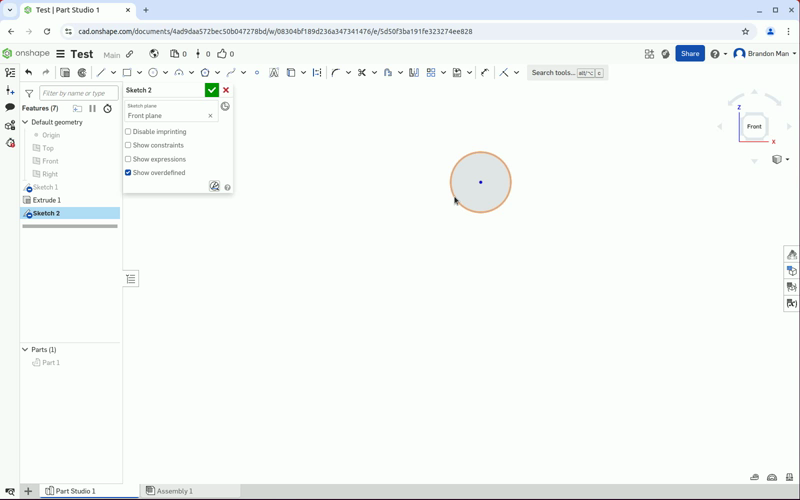
scroll(6)
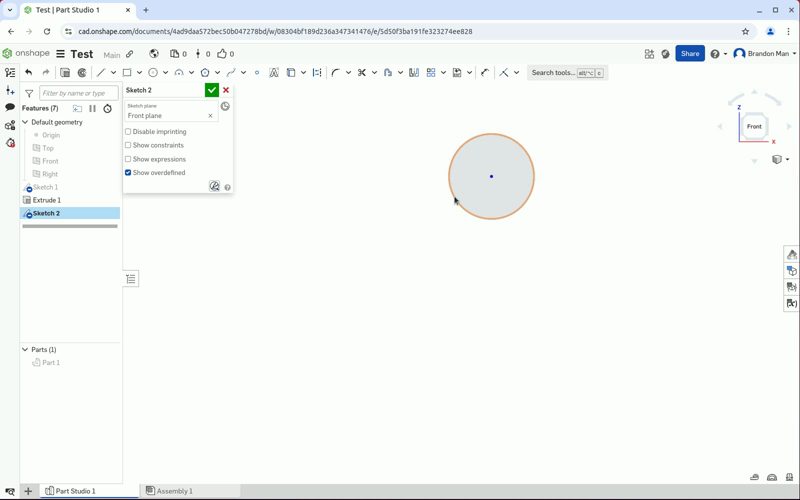
scroll(6)
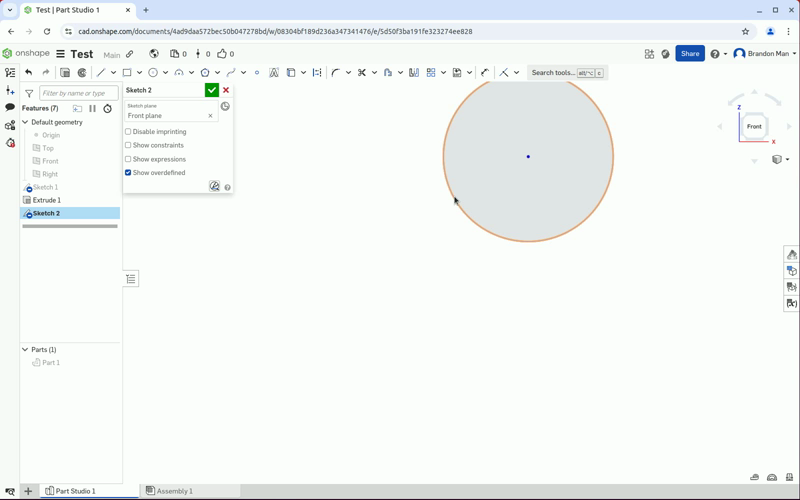
click(454, 196)
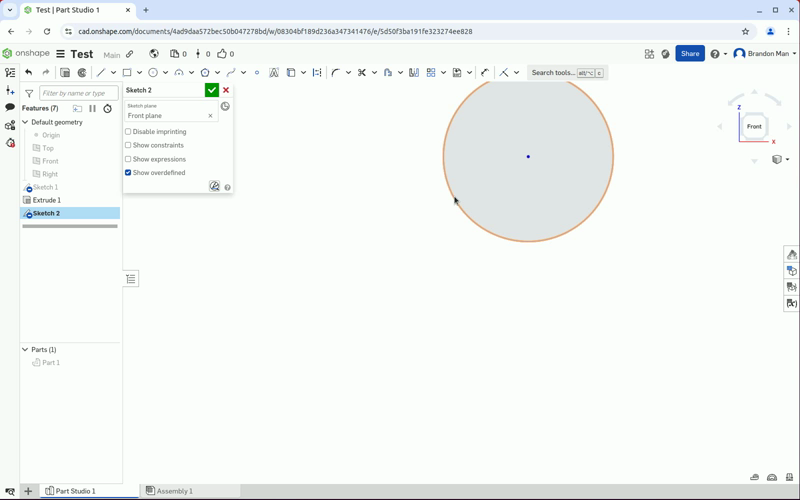
scroll(-6)
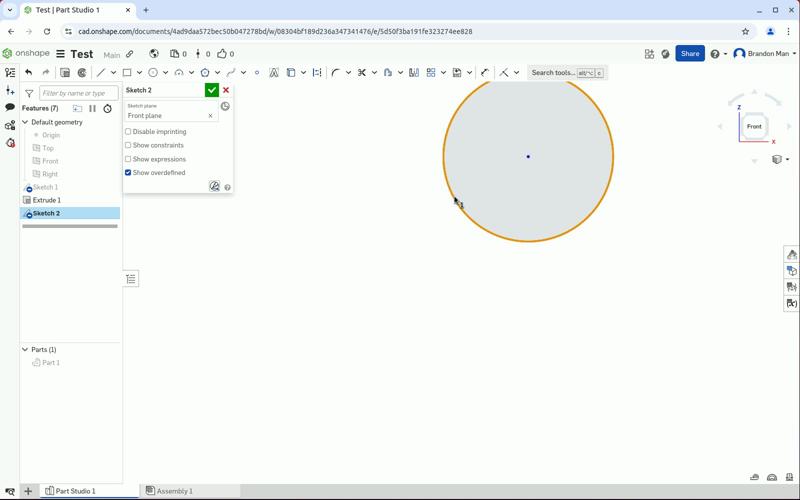
scroll(-6)
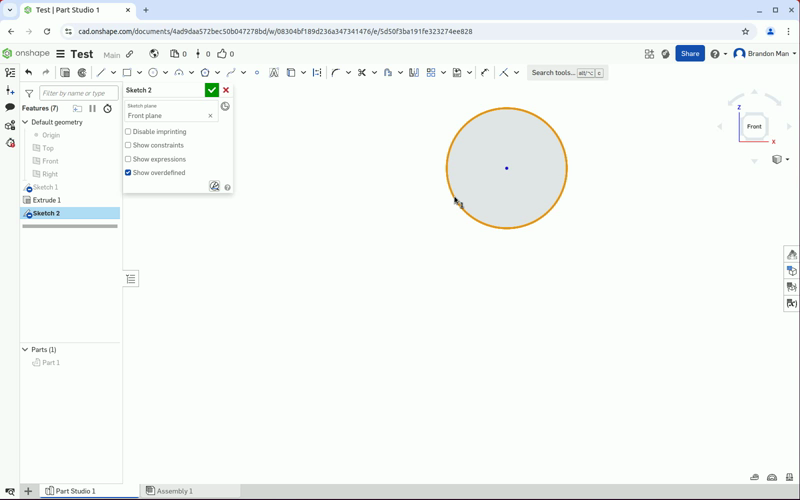
scroll(-6)
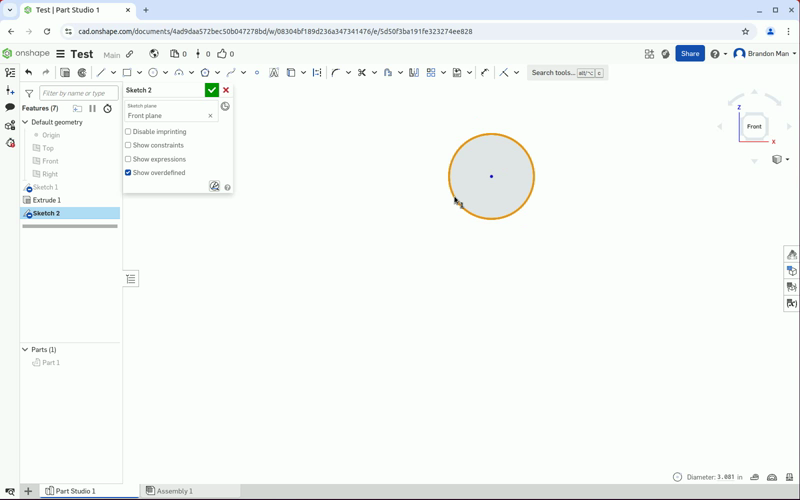
scroll(-6)
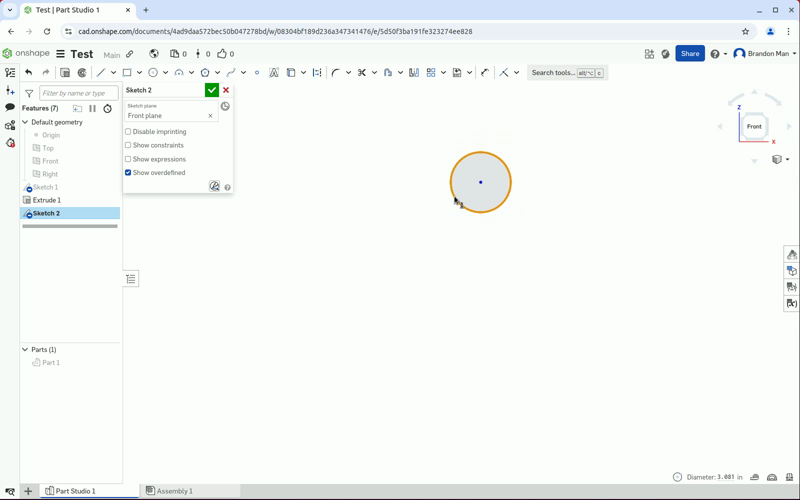
scroll(-6)
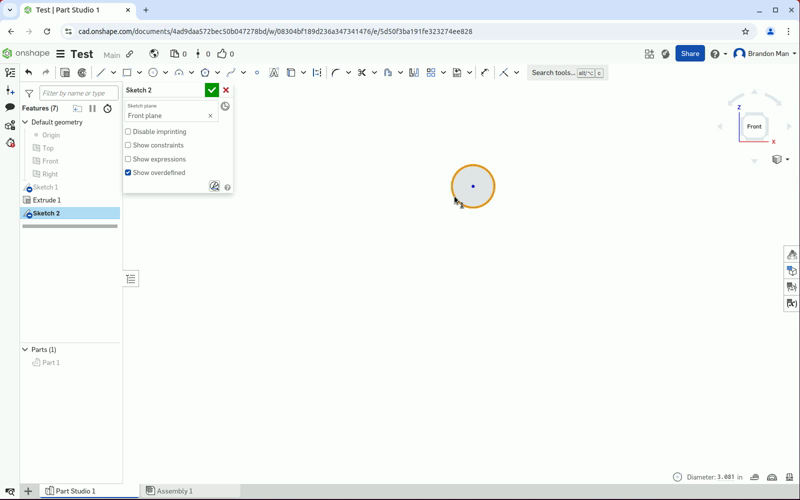
scroll(-6)
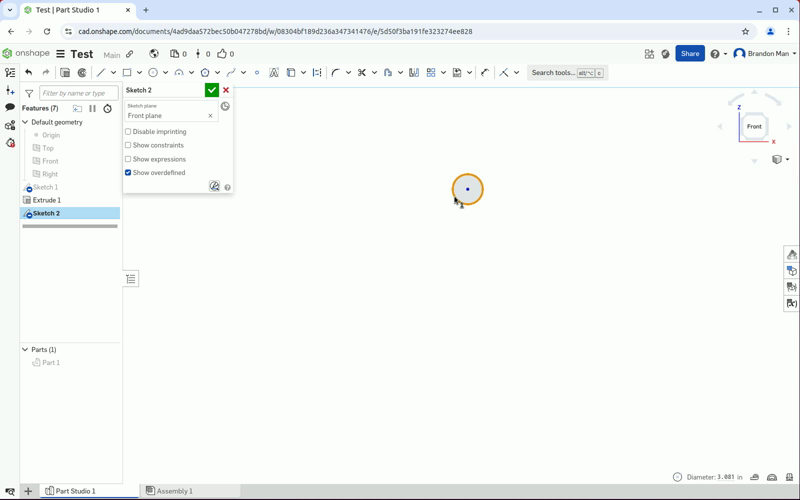
scroll(-6)
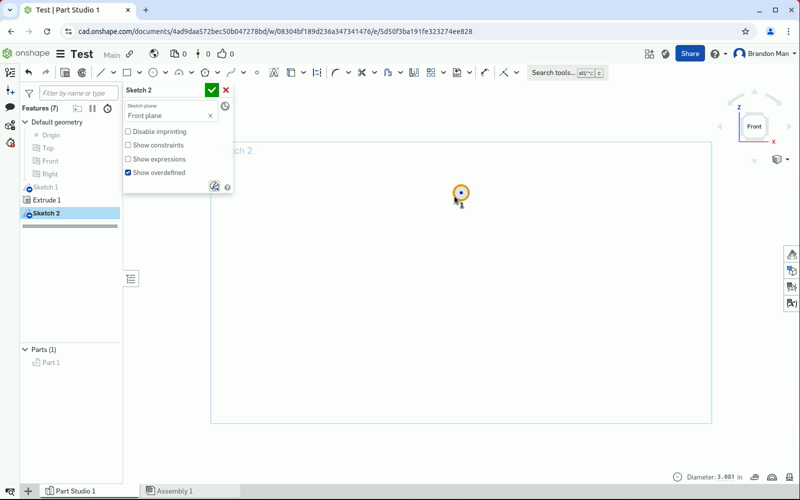
mouse_move(73, 352)
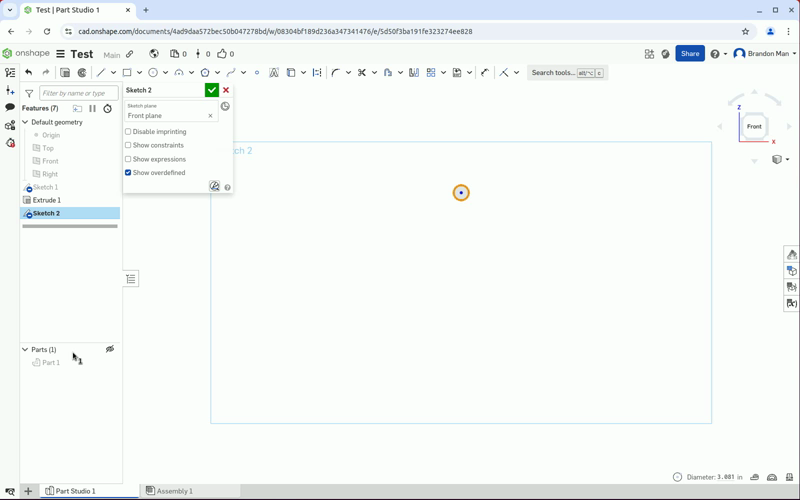
key(shift+y)
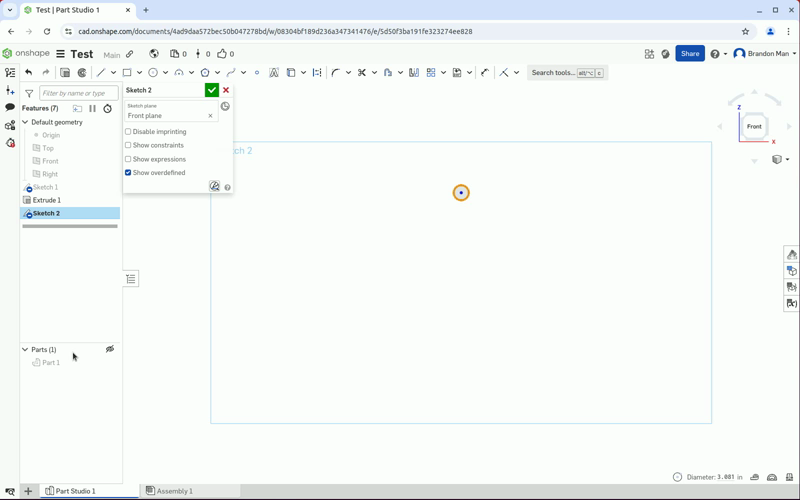
key(shift+e)
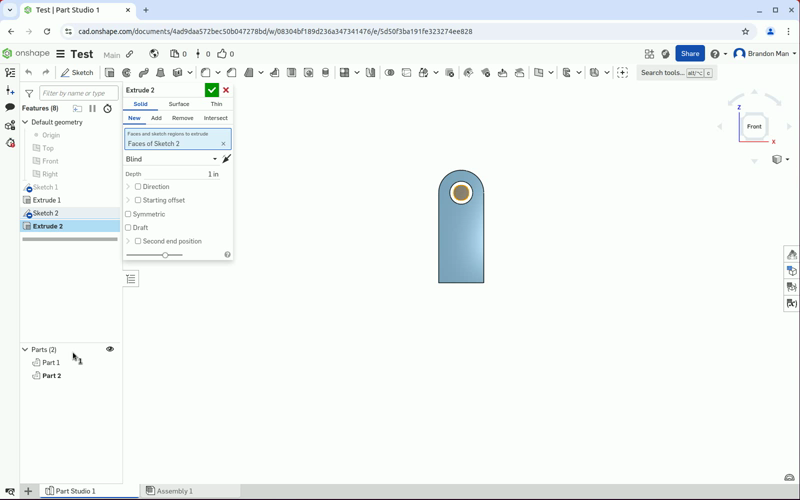
mouse_move(143, 106)
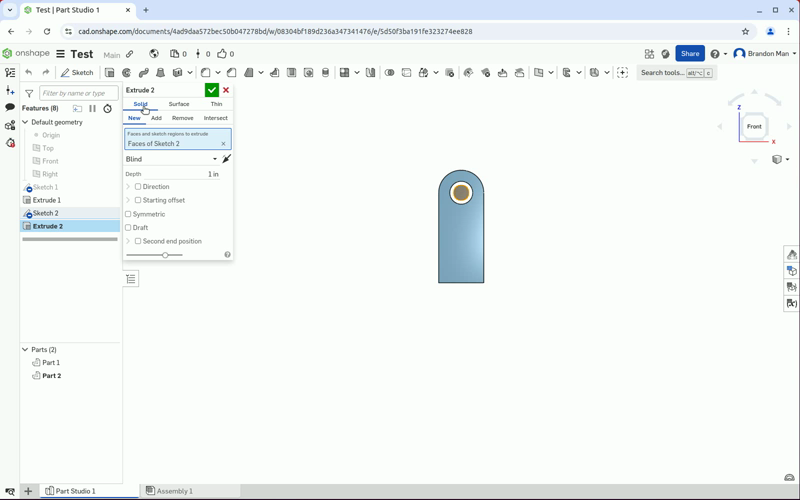
click(143, 106)
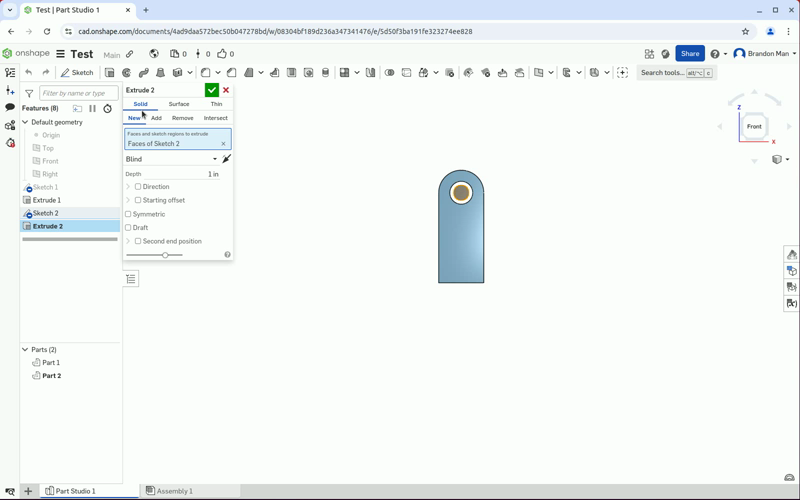
mouse_move(137, 120)
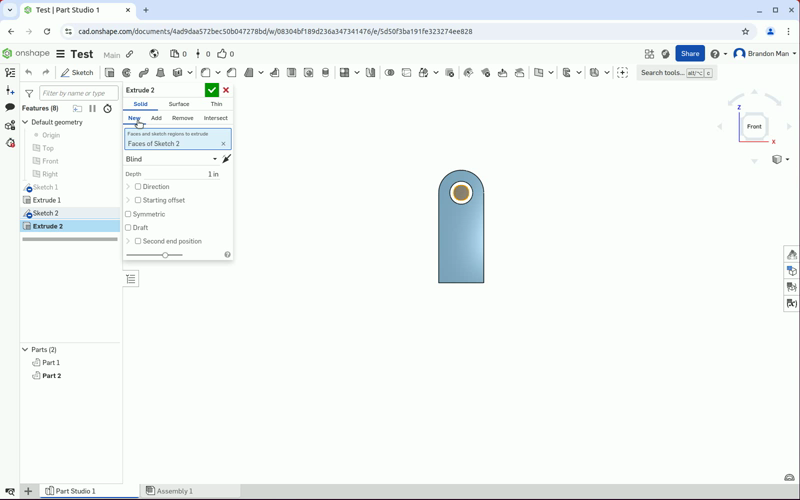
click(137, 120)
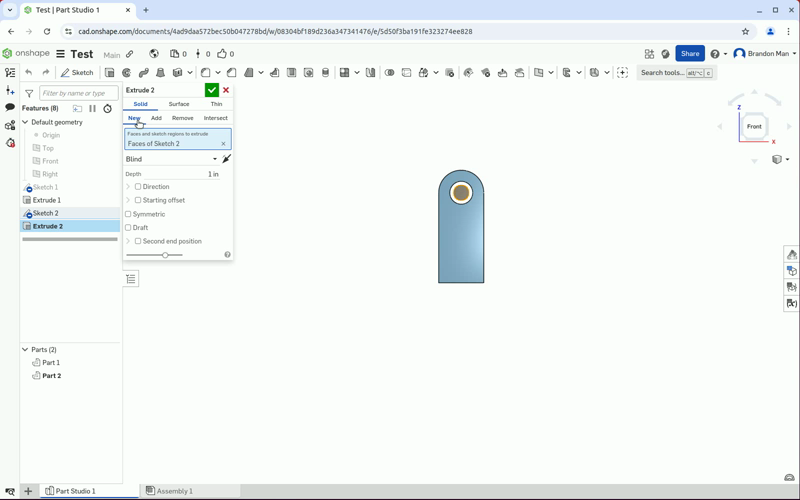
key(tab, 4)
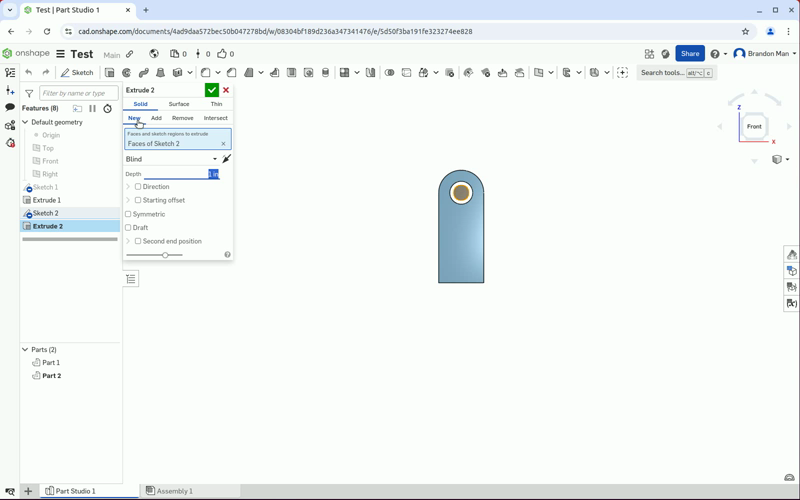
text(3.129)
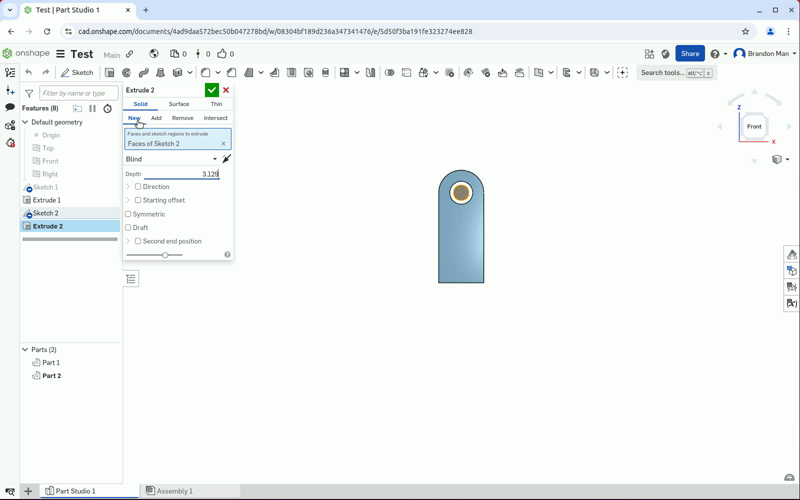
key(enter)
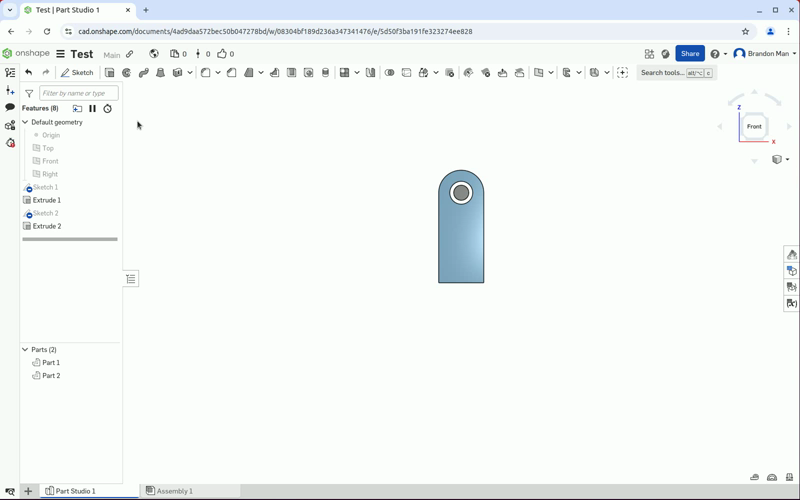
key(shift+h)
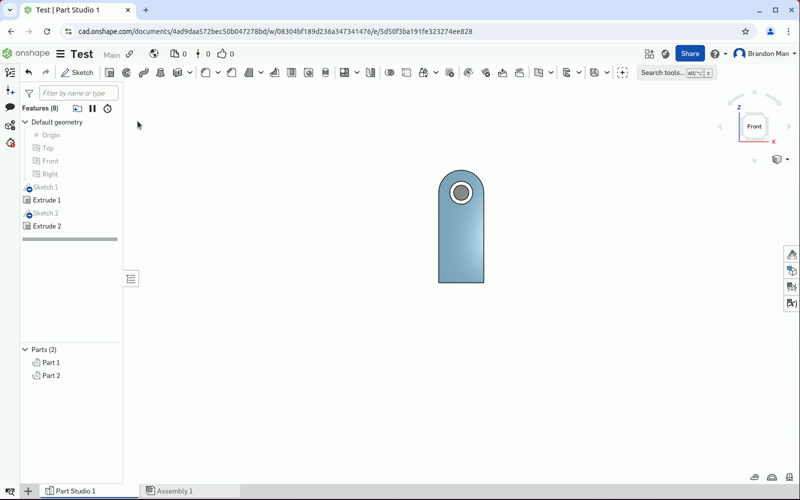
key(shift+h)
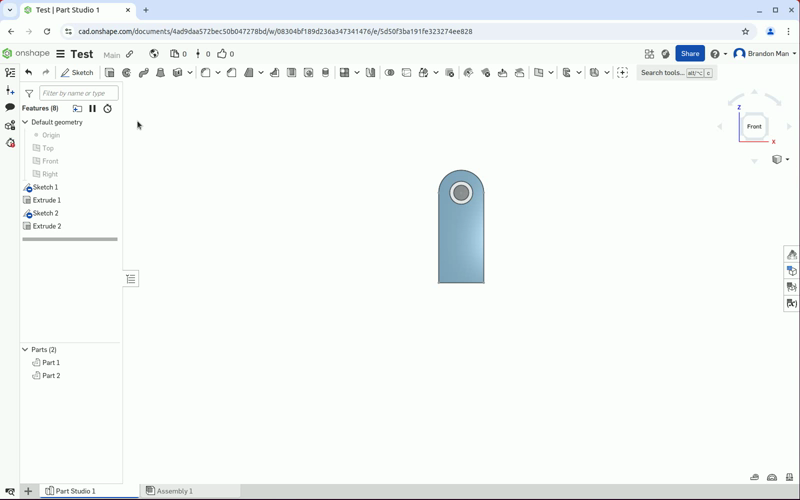
key(shift+7)
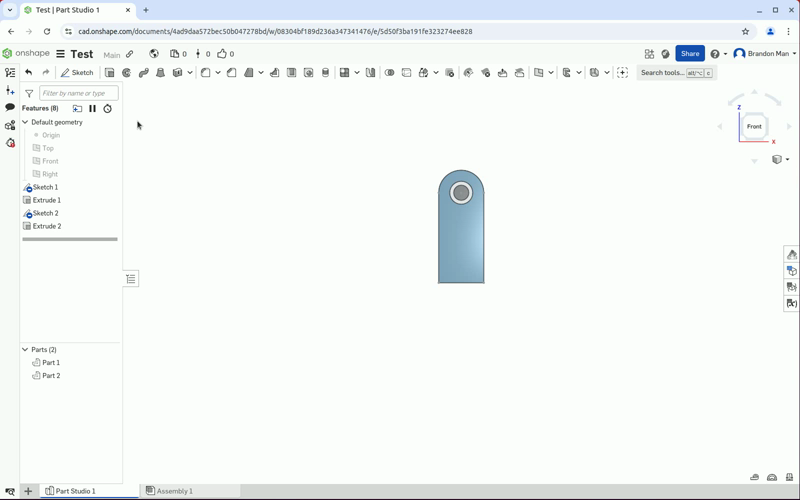
key(left, 2)
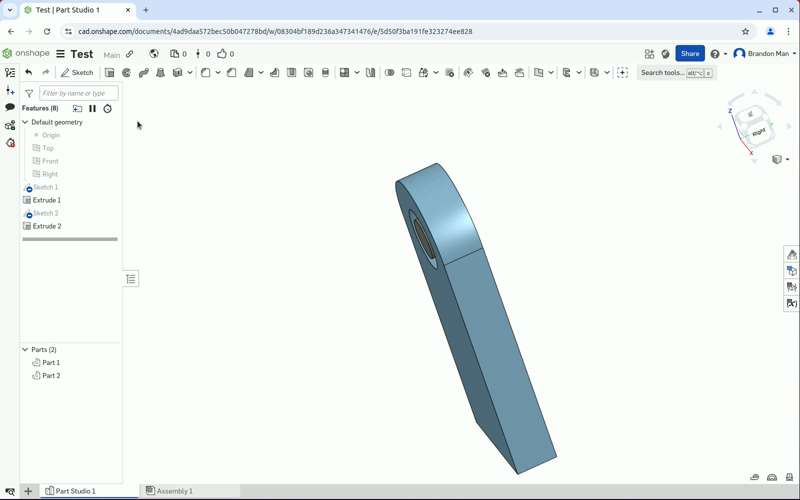
key(down, 2)
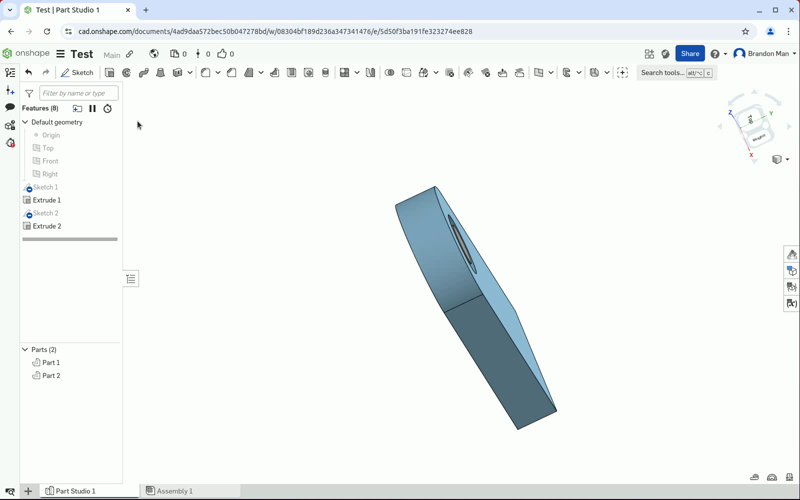
key(up, 2)
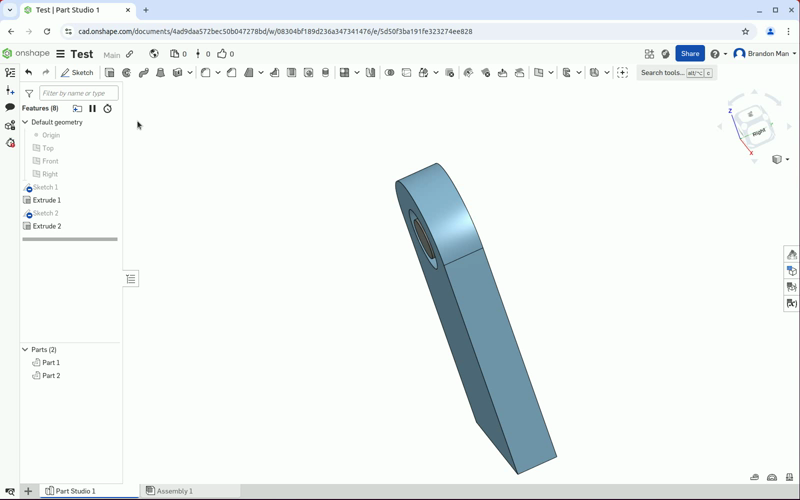
key(right, 2)
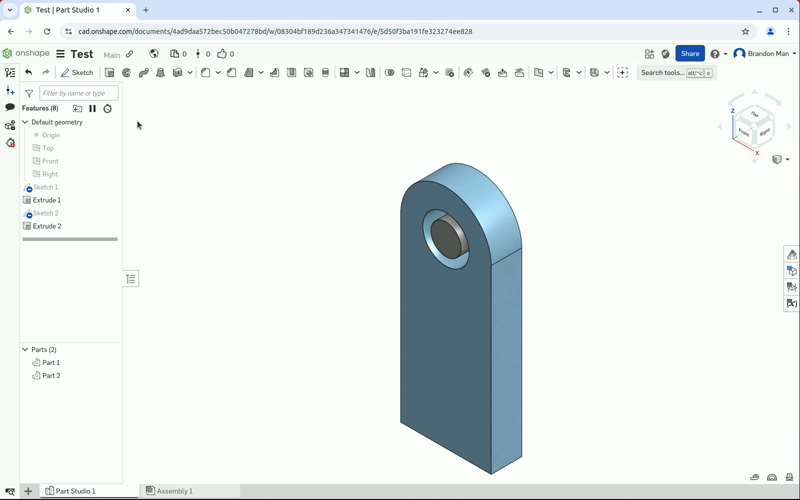
mouse_move(73, 189)
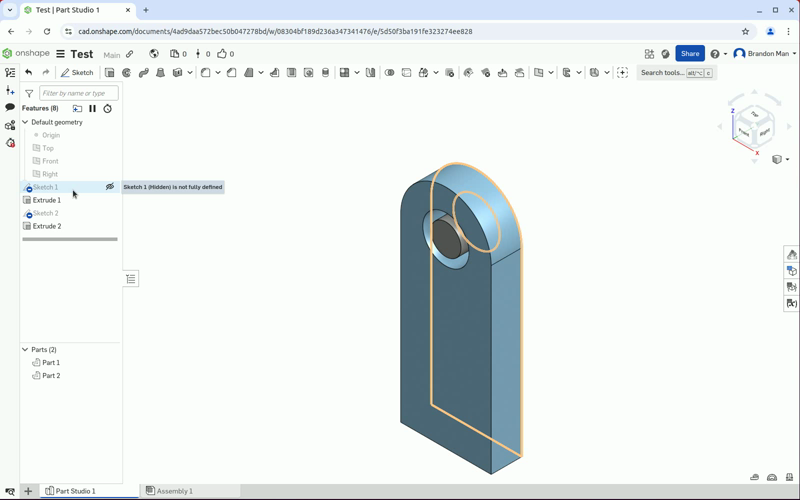
click(73, 189)